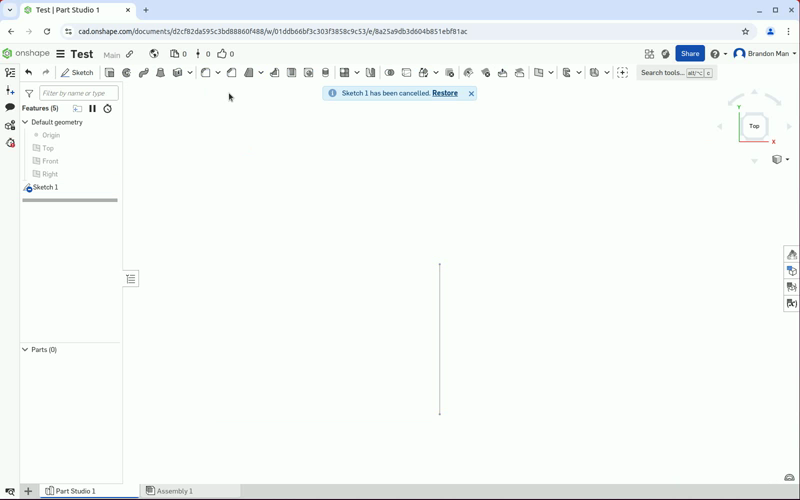
key(shift+h)
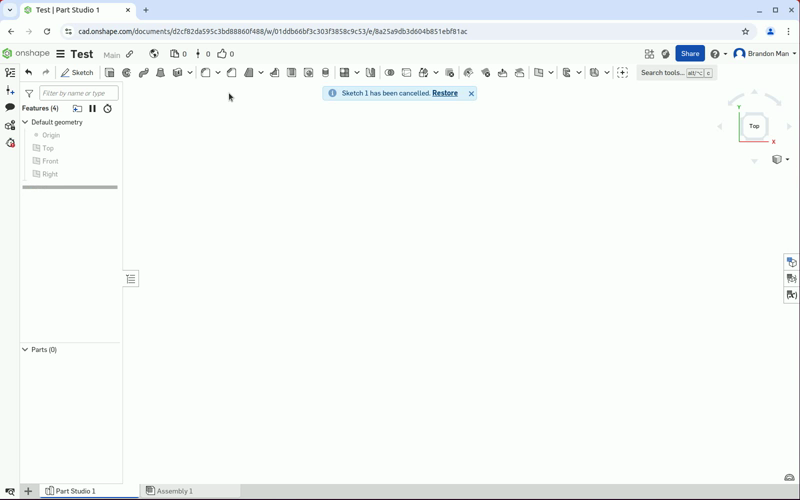
mouse_move(73, 352)
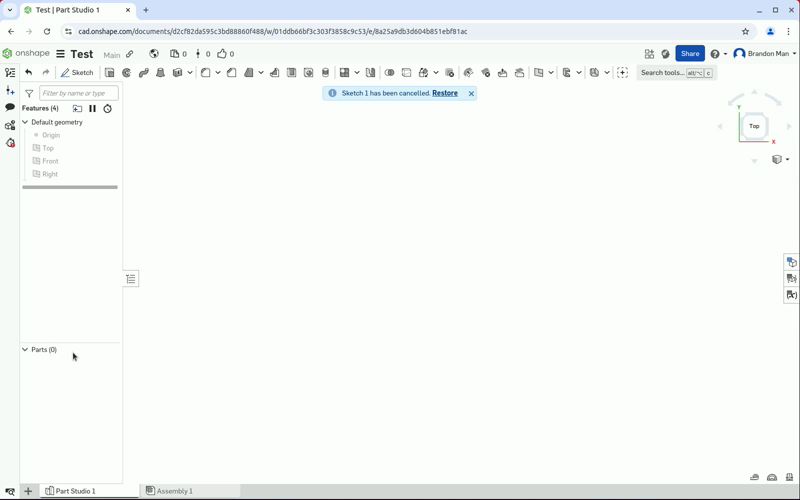
key(y)
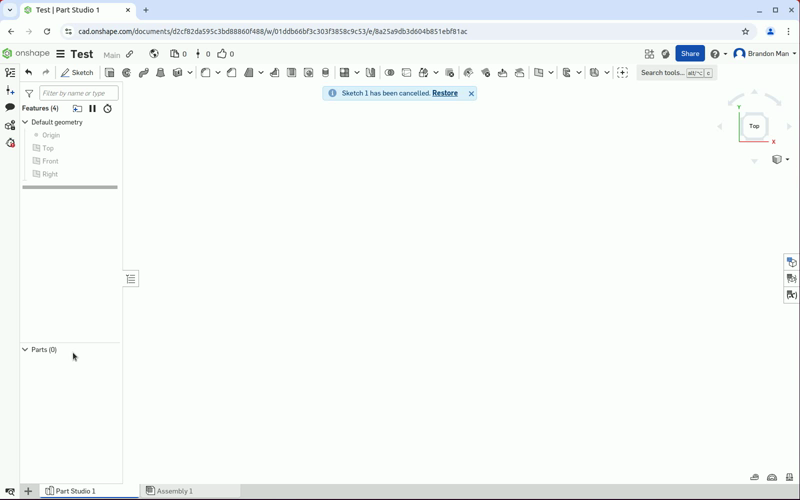
key(shift+p)
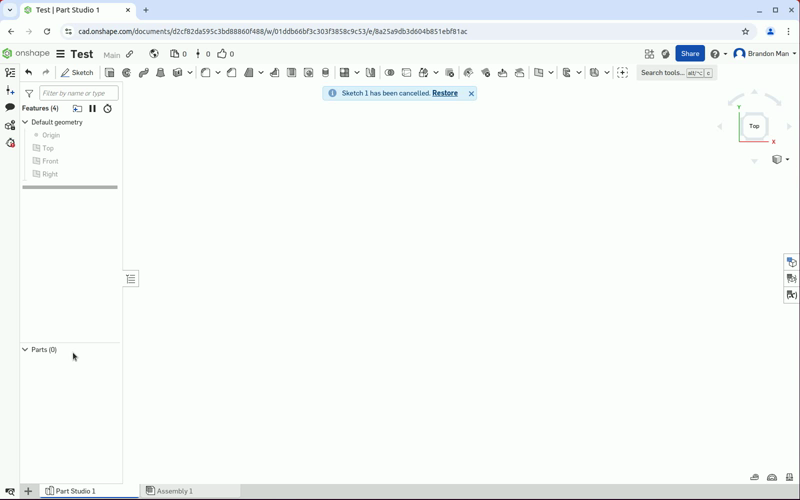
key(space)
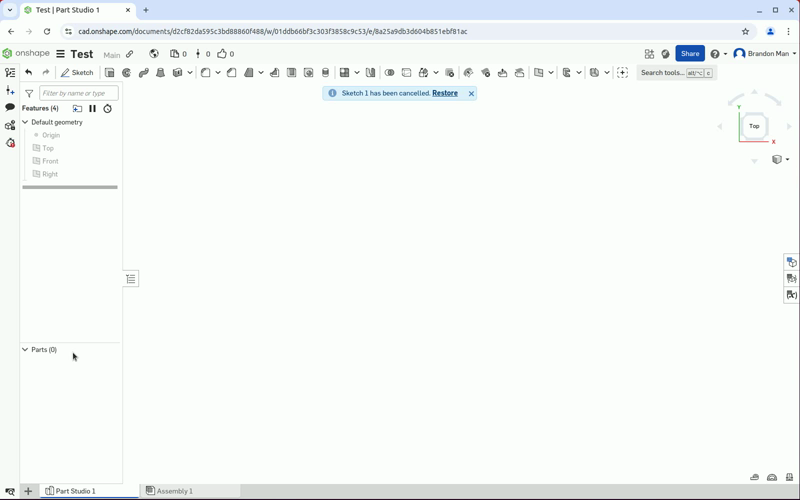
key_down(shift)
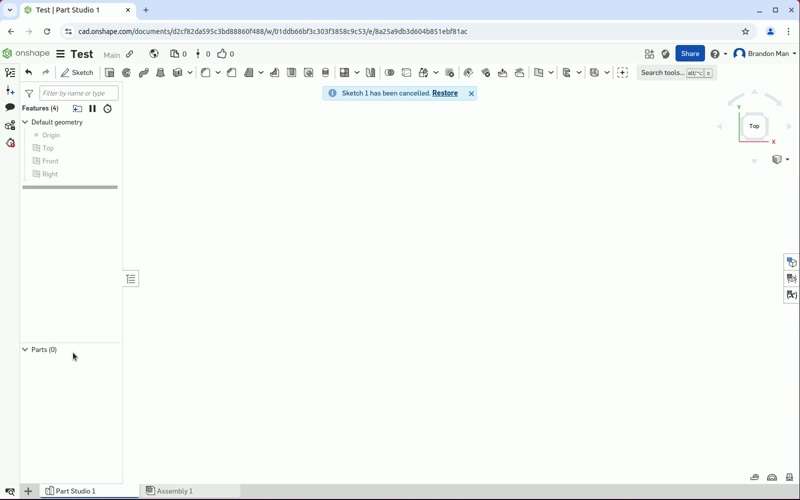
key(up)
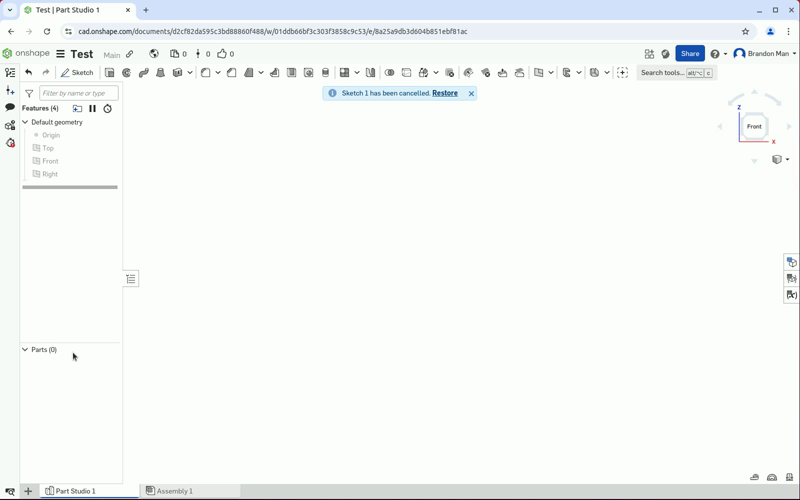
key_up(shift)
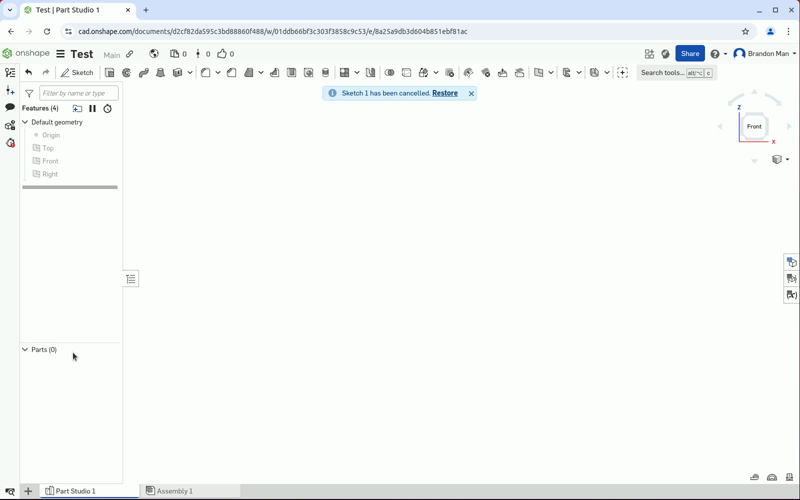
mouse_move(73, 352)
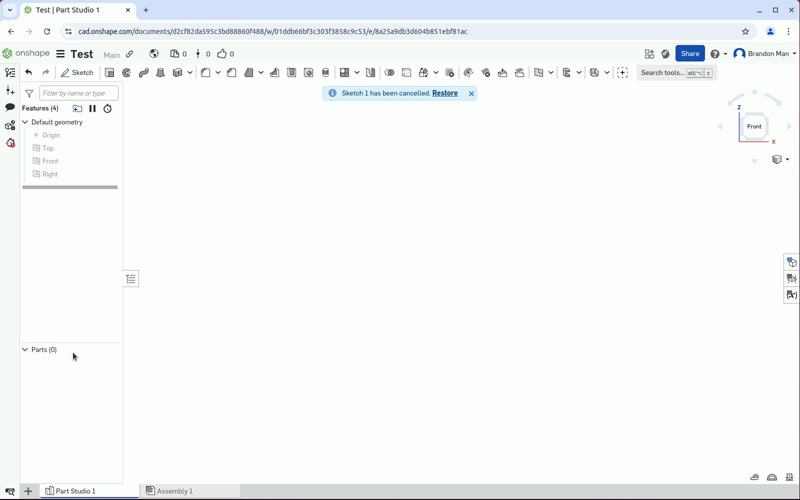
key(shift+y)
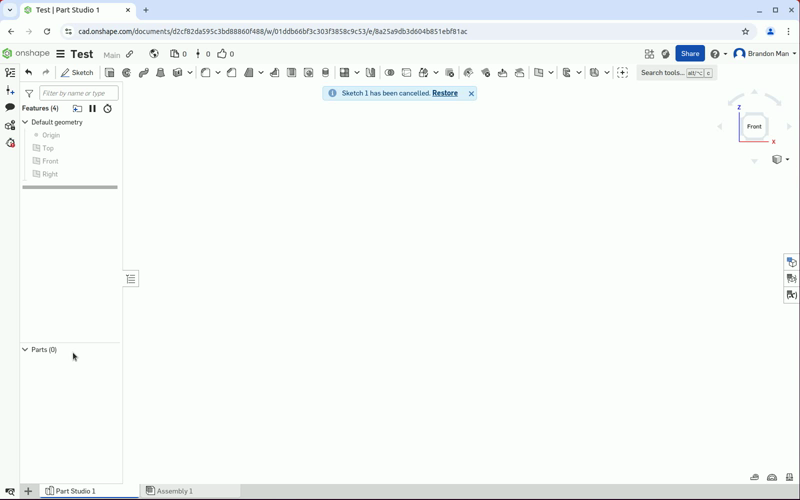
key(shift+s)
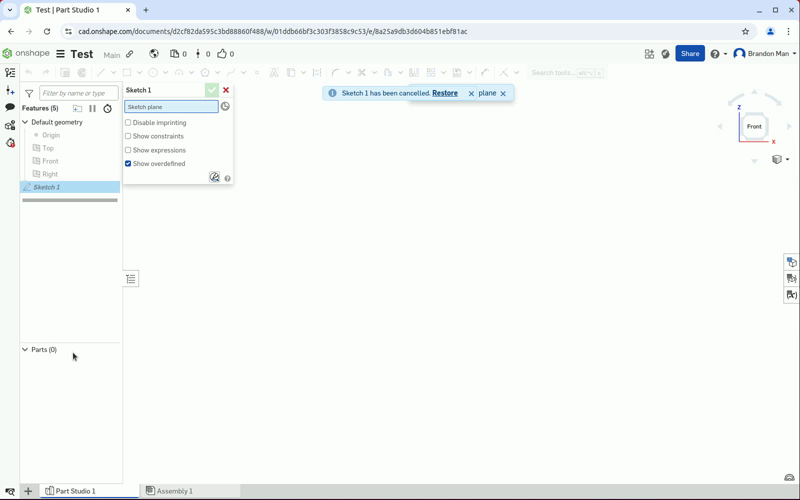
mouse_move(73, 163)
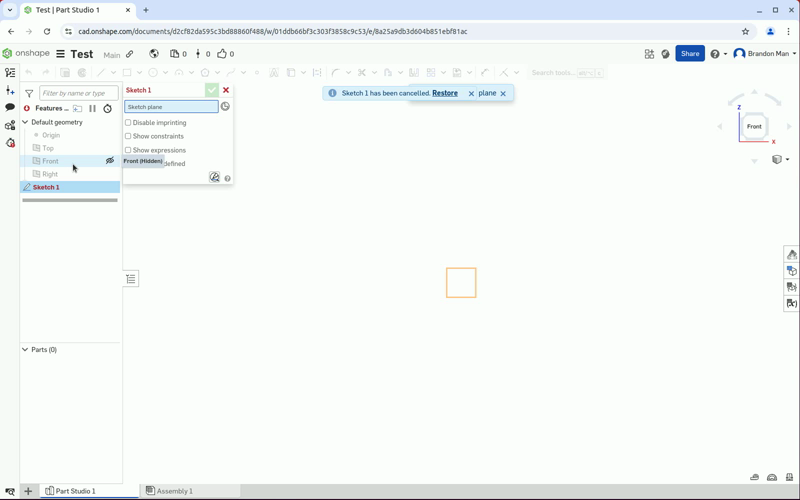
click(73, 163)
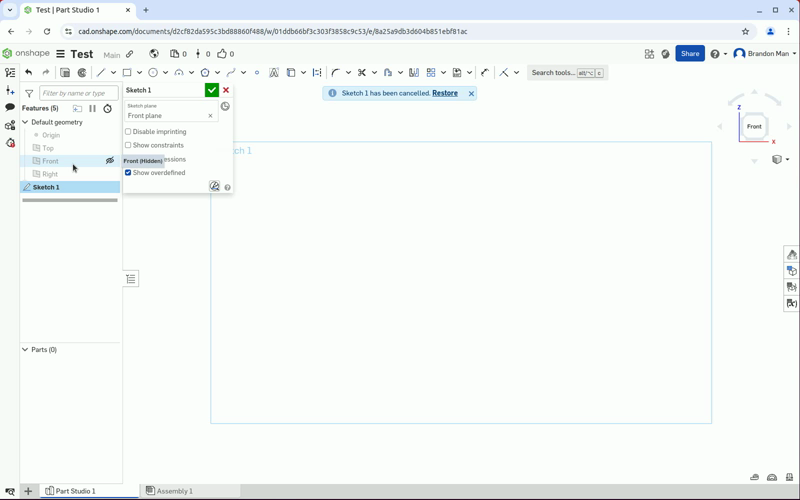
mouse_move(73, 352)
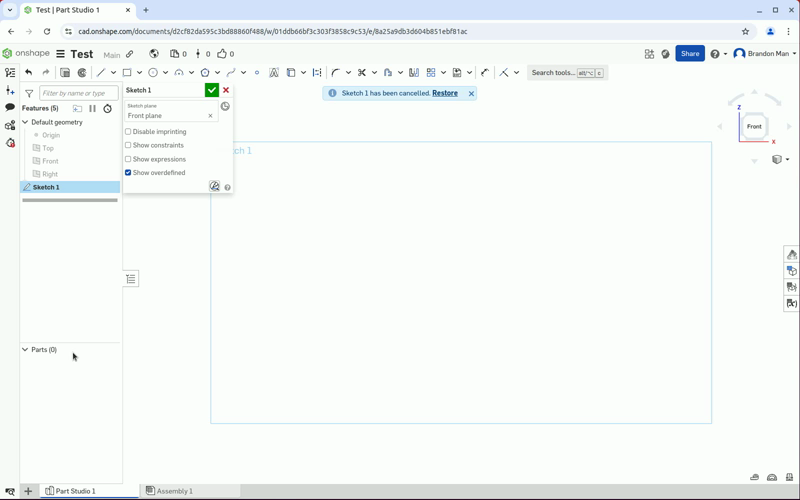
key(y)
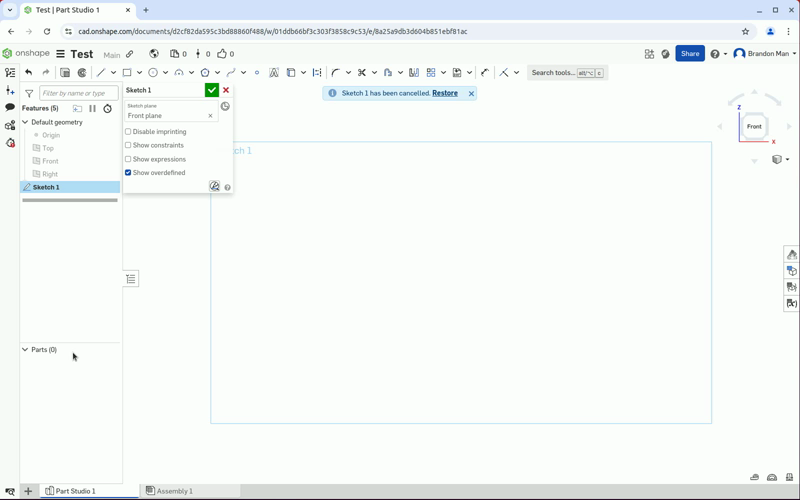
key(l)
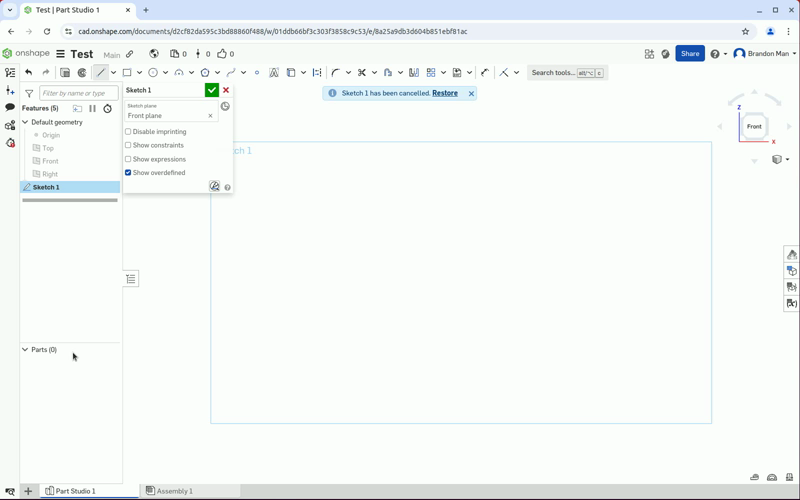
key_down(shift)
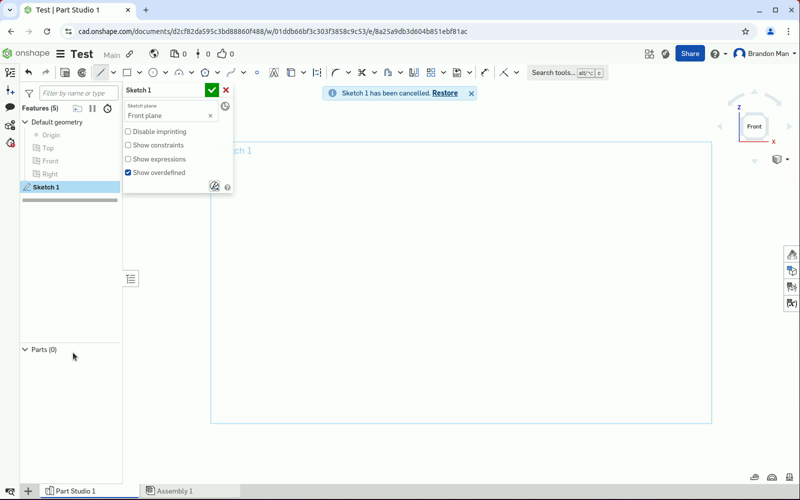
mouse_move(363, 368)
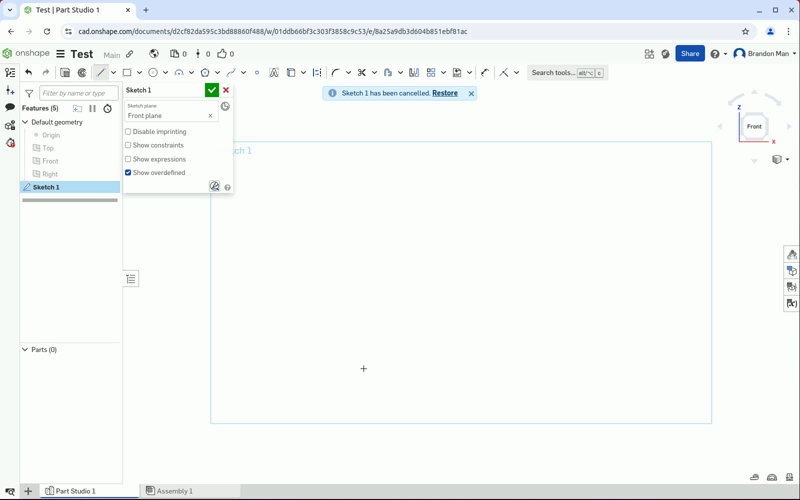
click(363, 368)
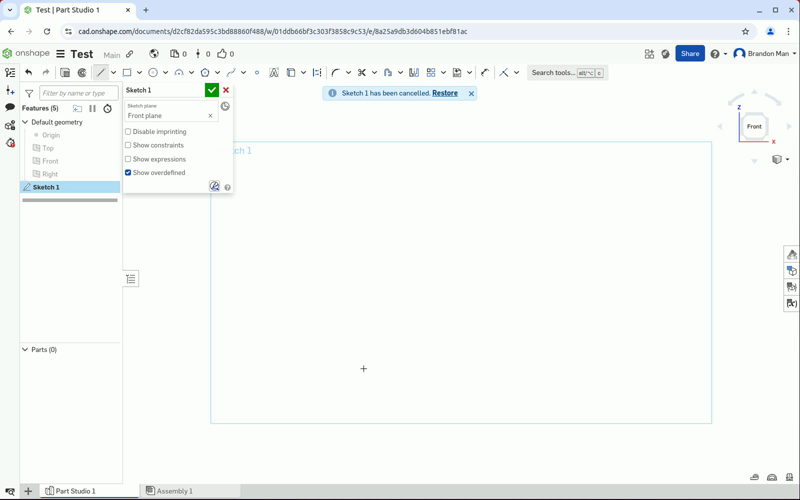
key_up(shift)
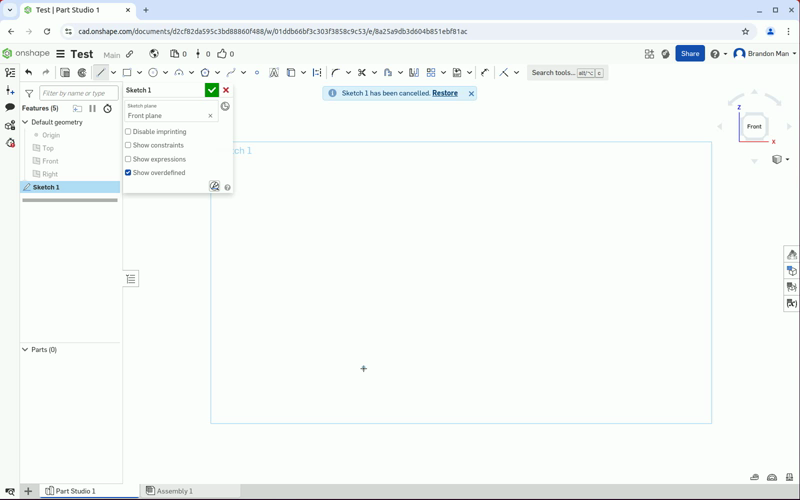
key_down(shift)
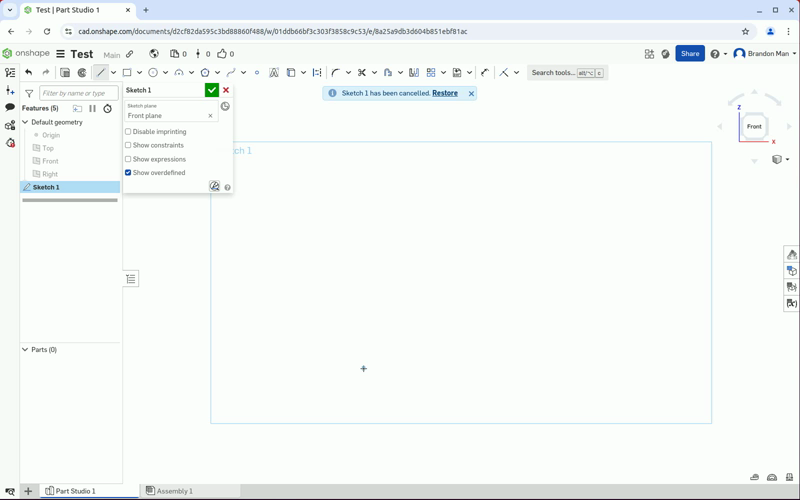
mouse_move(564, 368)
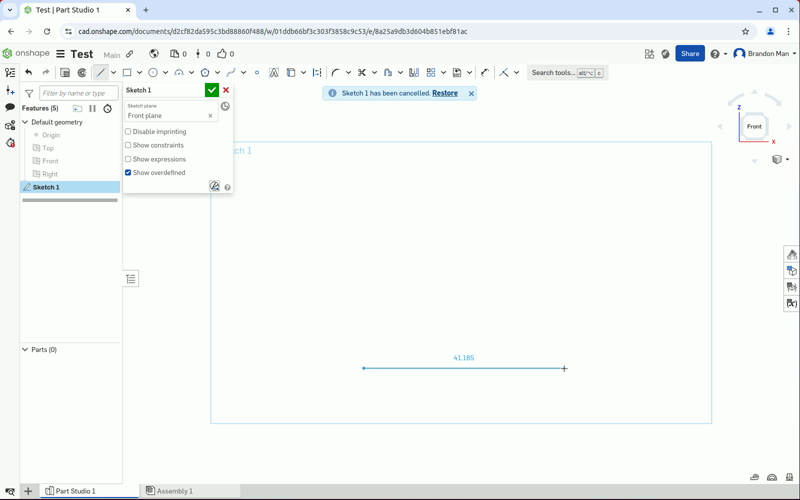
click(564, 368)
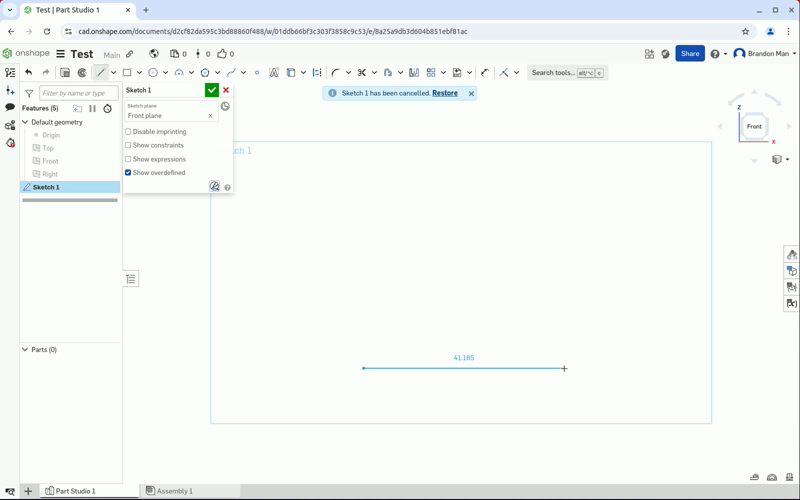
key_up(shift)
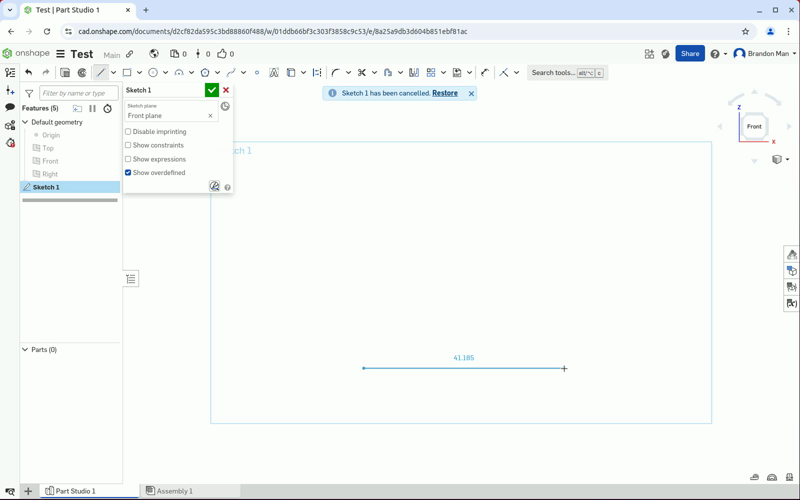
key_down(shift)
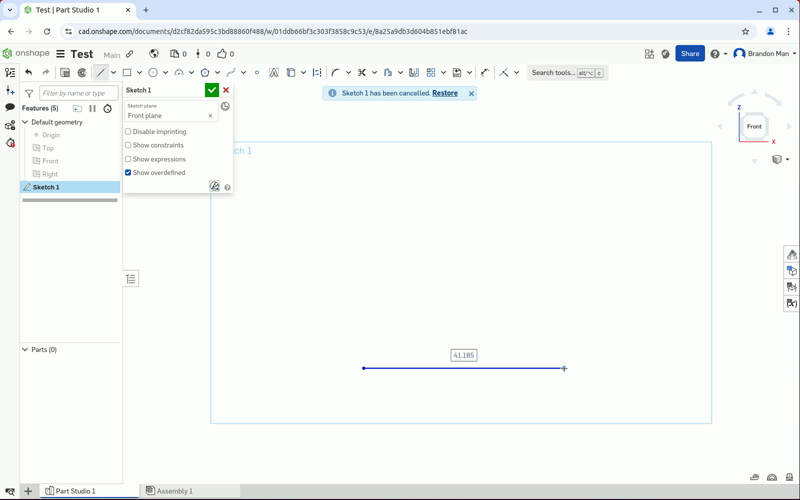
mouse_move(564, 197)
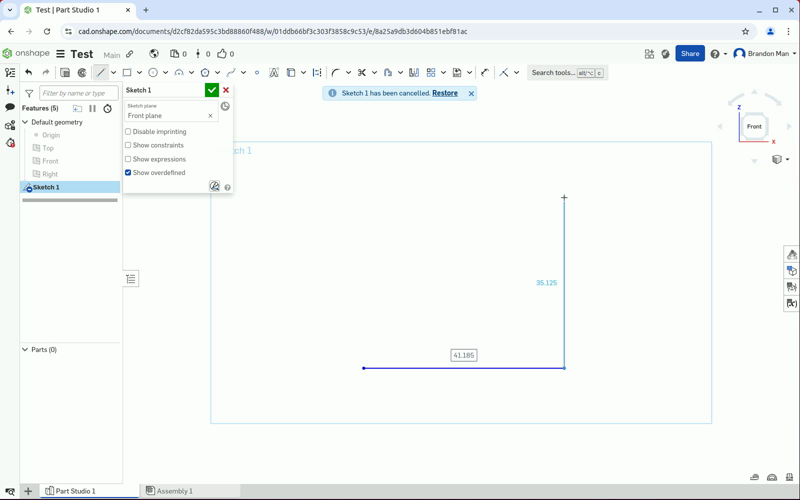
click(564, 197)
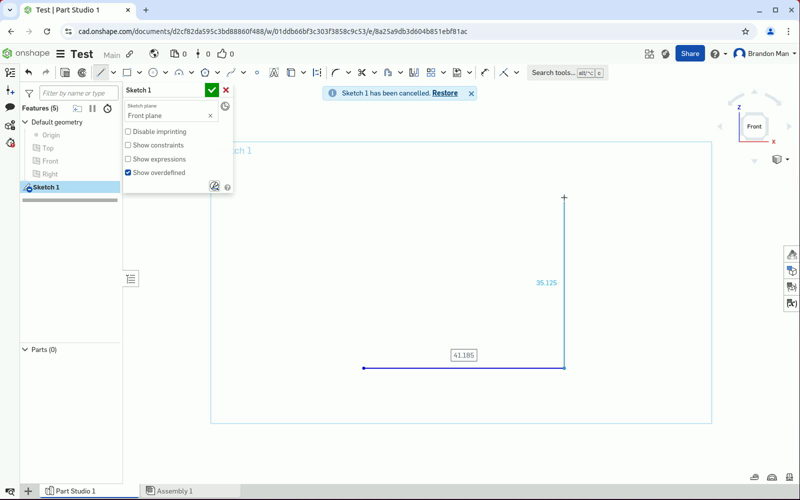
key_up(shift)
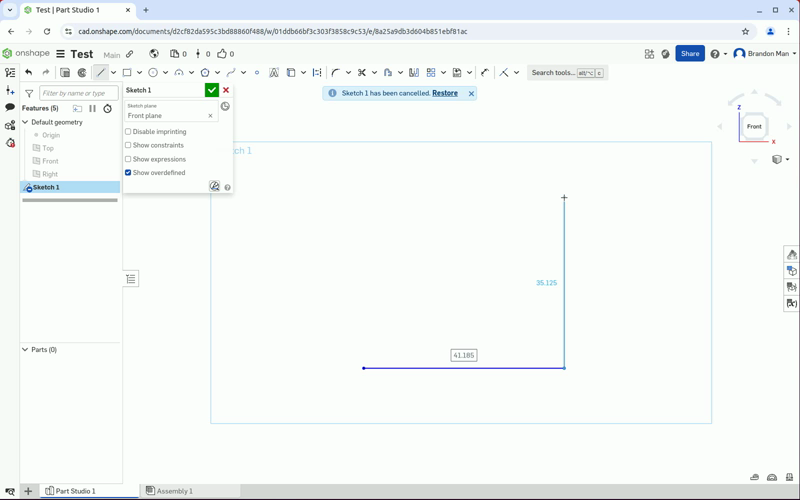
key_down(shift)
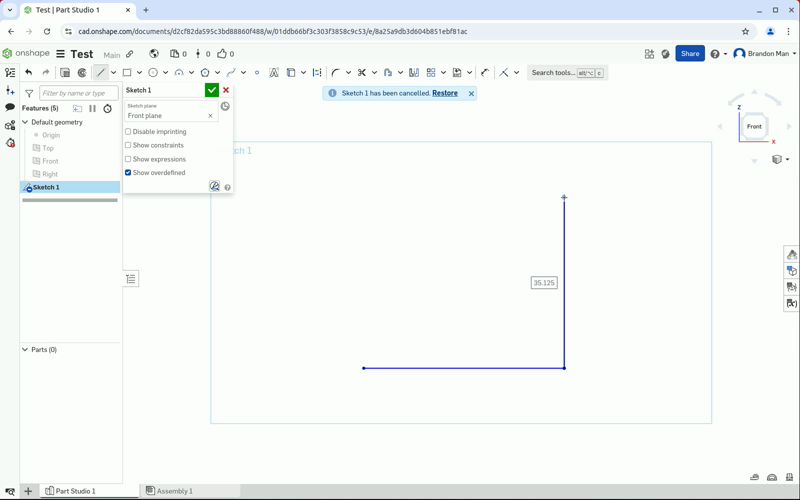
mouse_move(363, 197)
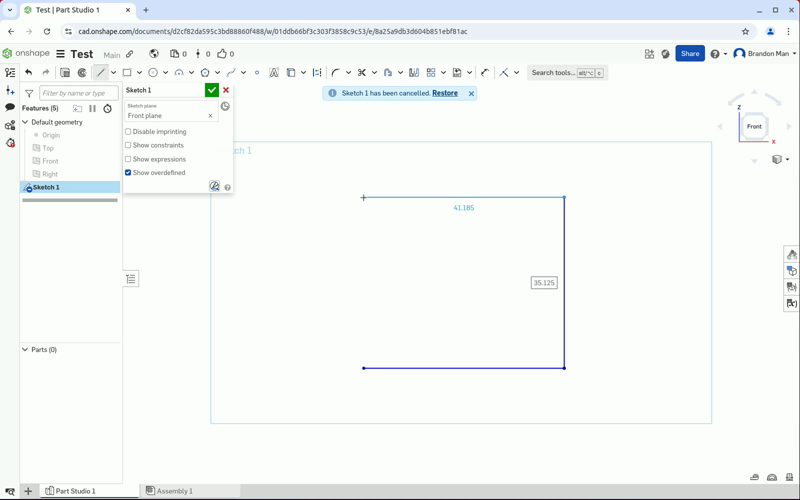
click(363, 197)
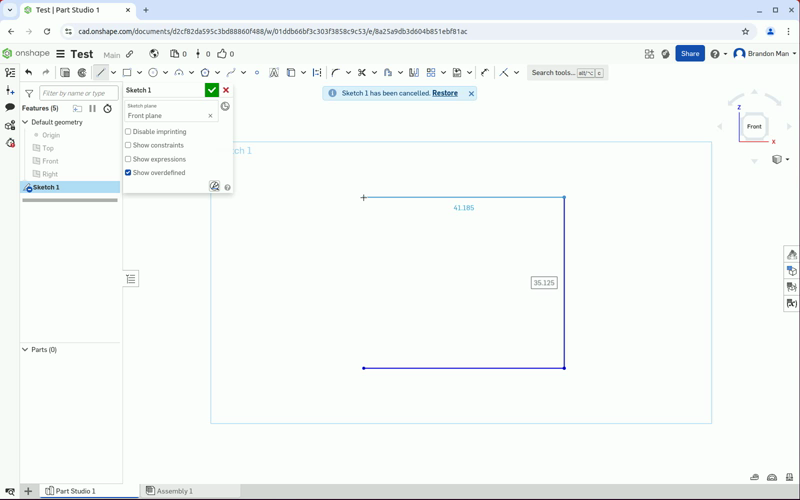
key_up(shift)
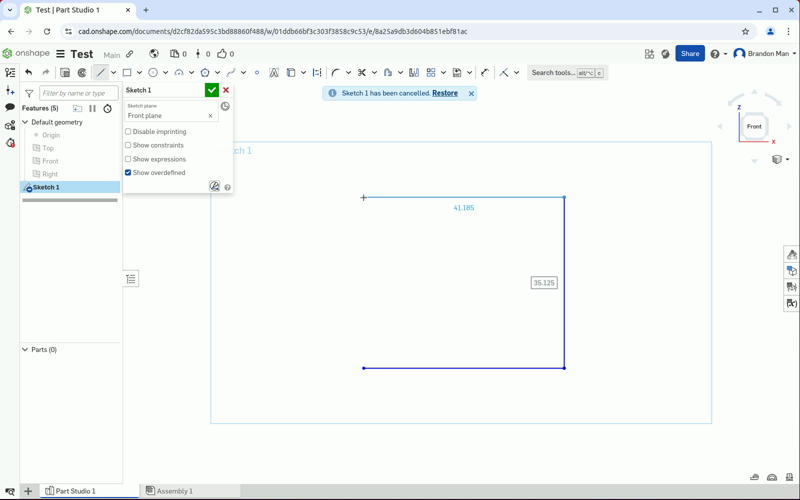
key_down(shift)
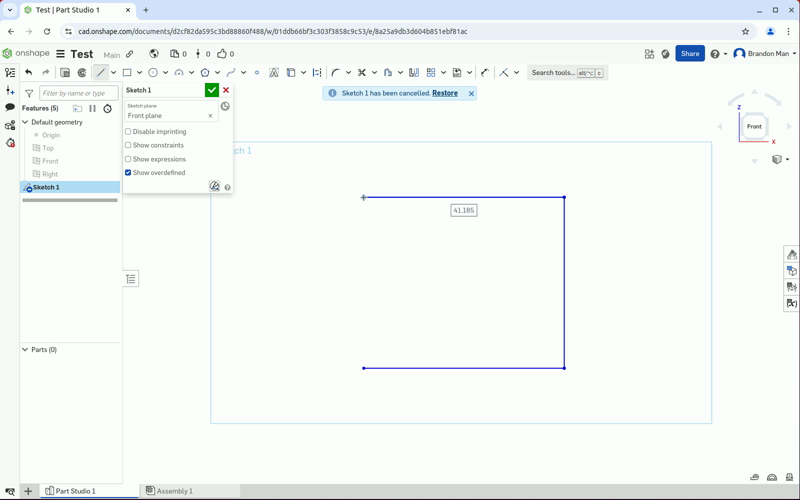
mouse_move(363, 368)
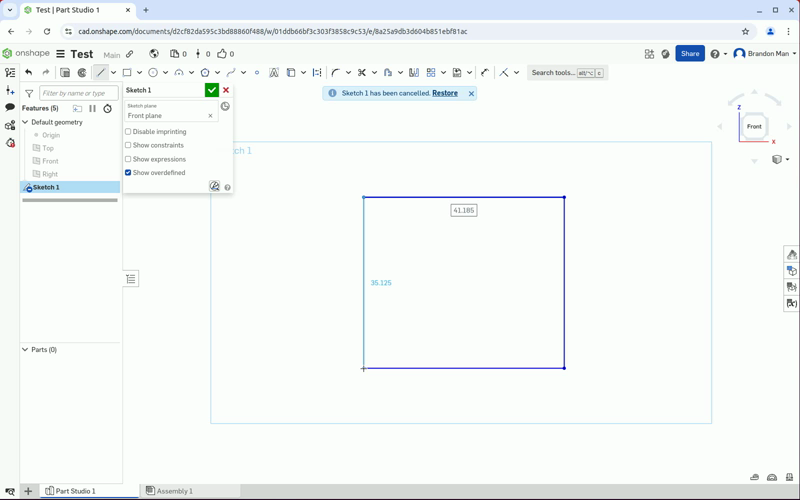
key_up(shift)
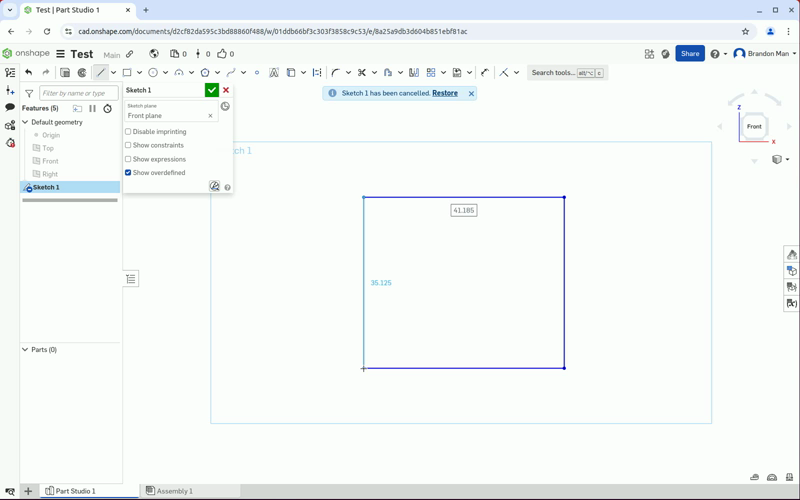
click(363, 368)
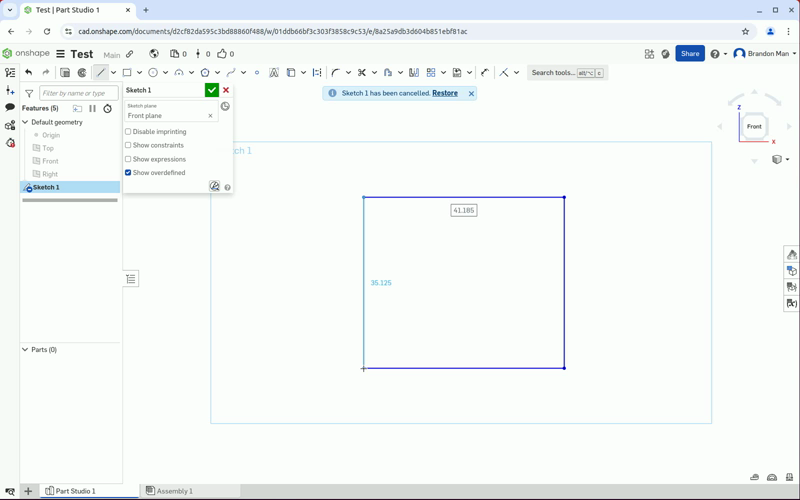
key(esc)
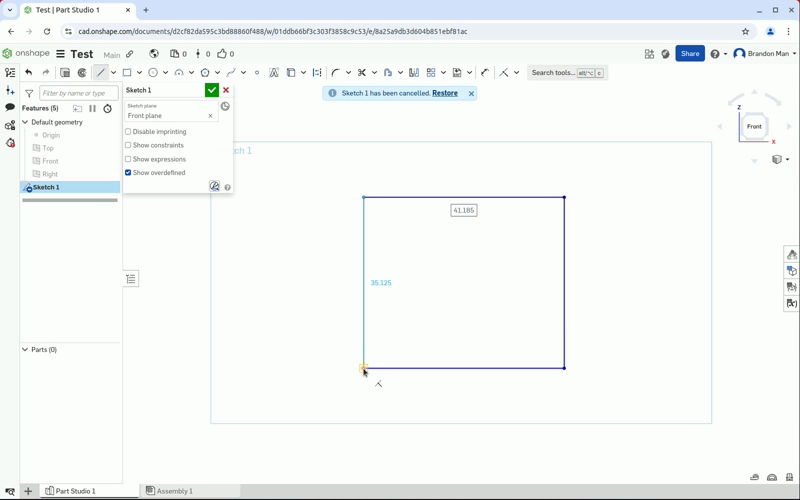
mouse_move(463, 270)
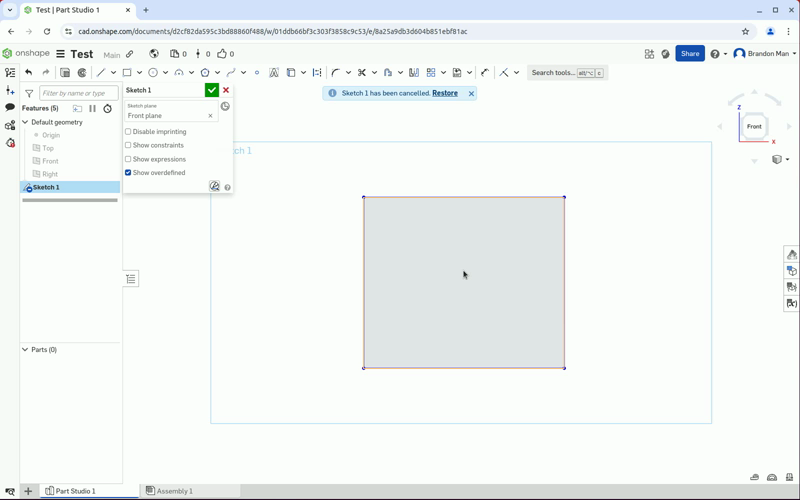
click(463, 270)
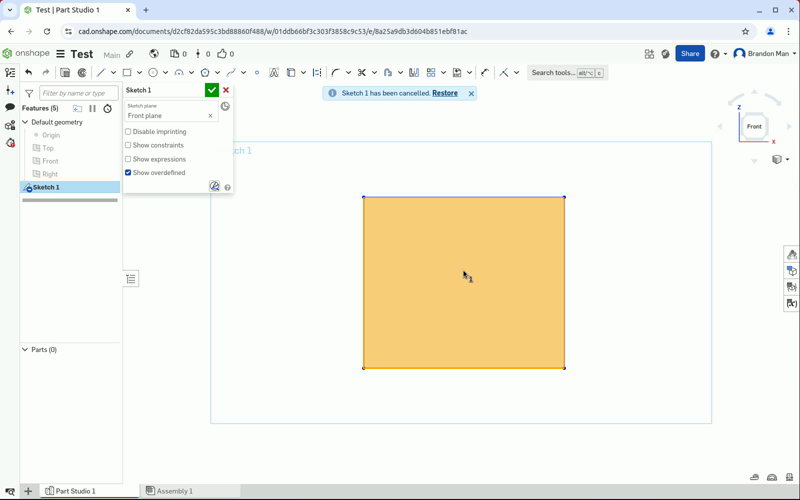
mouse_move(73, 352)
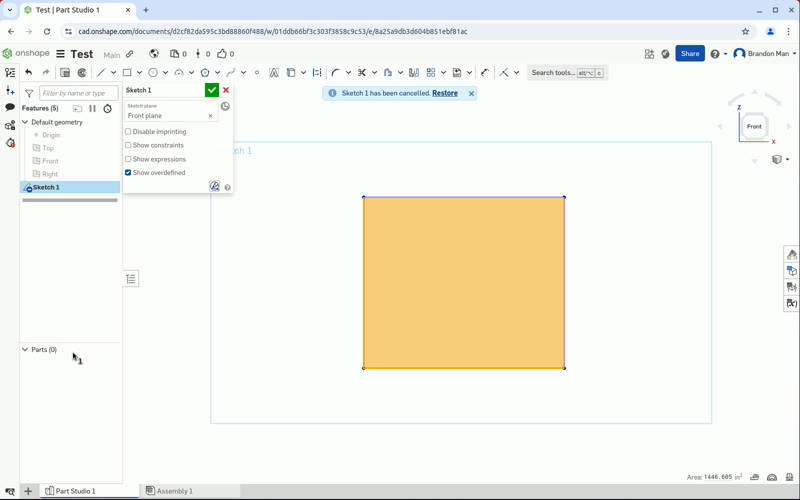
key(shift+y)
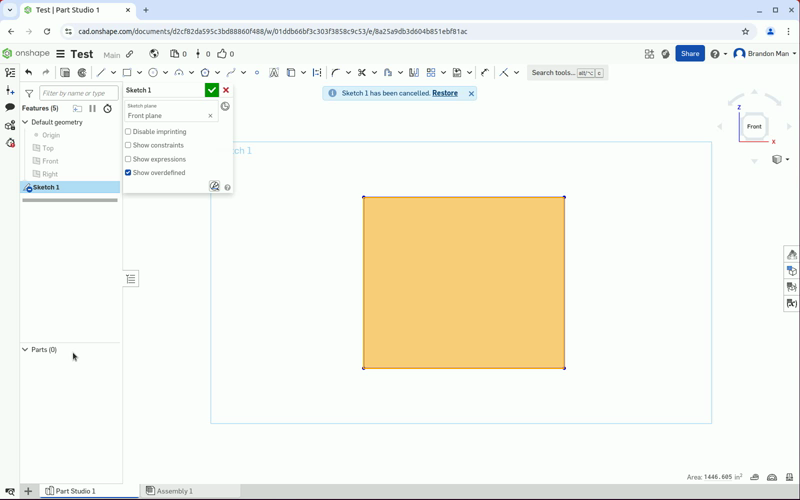
key(shift+e)
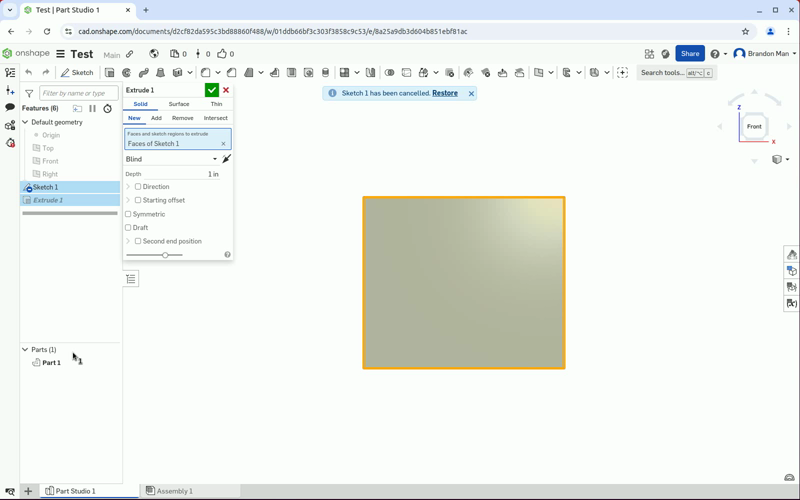
mouse_move(143, 106)
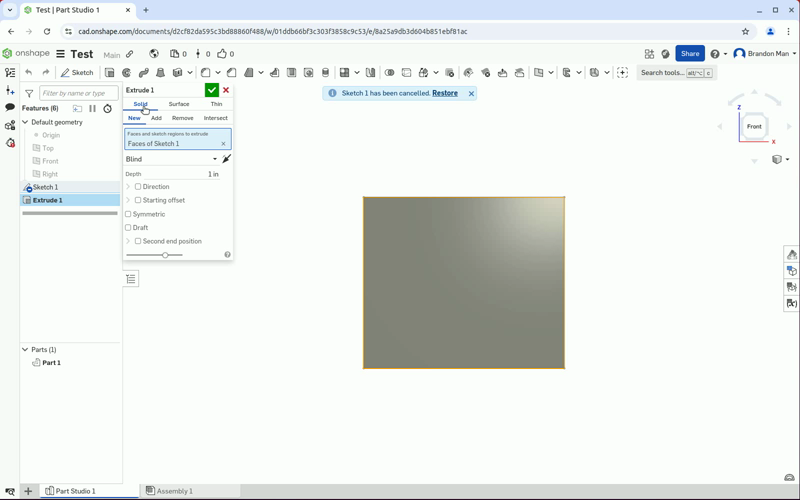
click(143, 106)
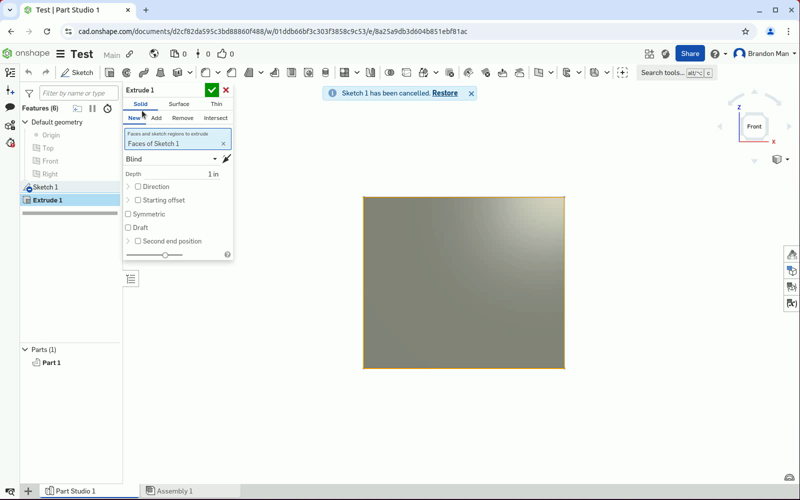
mouse_move(137, 120)
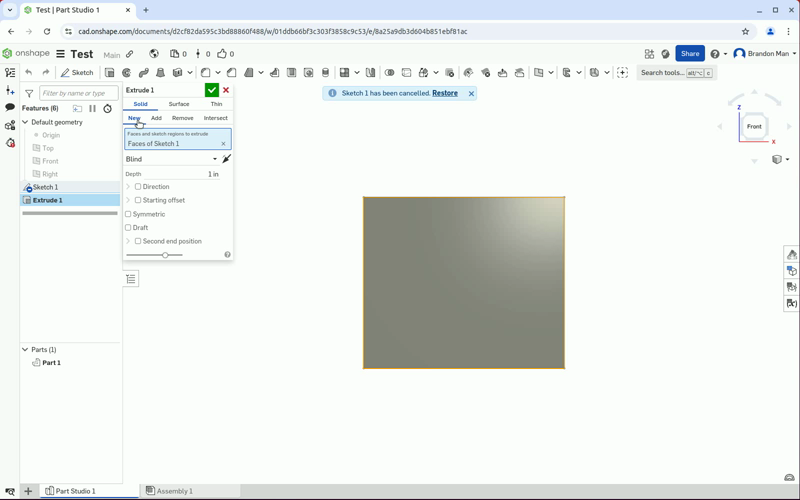
click(137, 120)
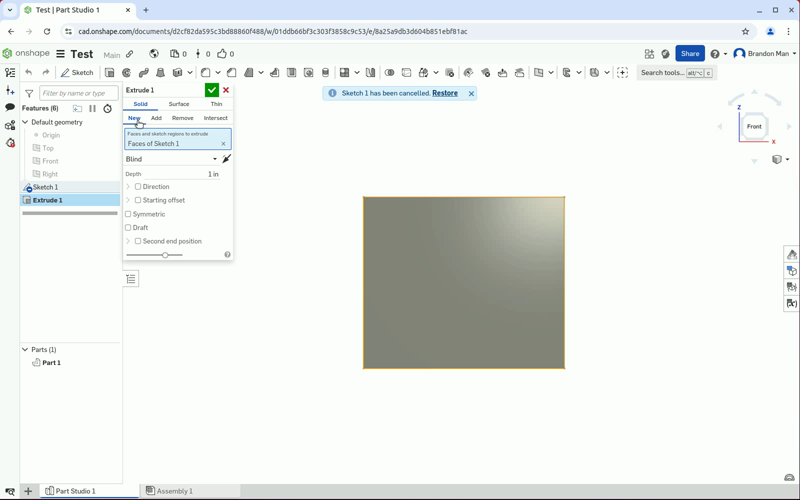
key(tab, 4)
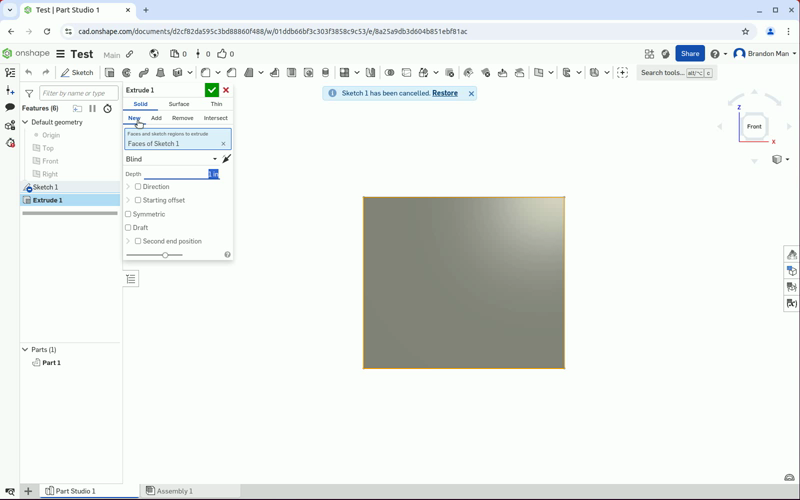
text(1.926)
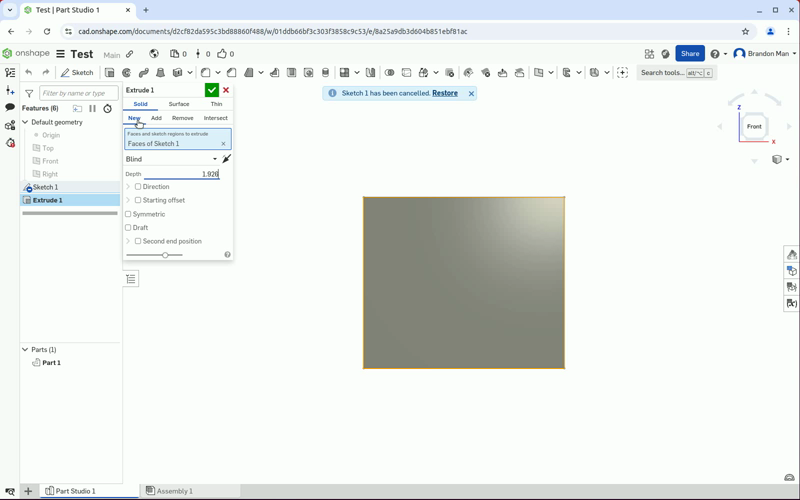
key(enter)
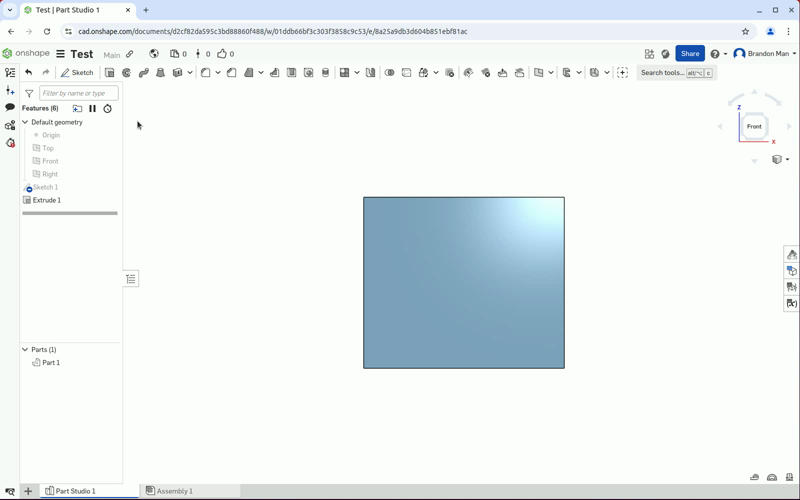
key(shift+h)
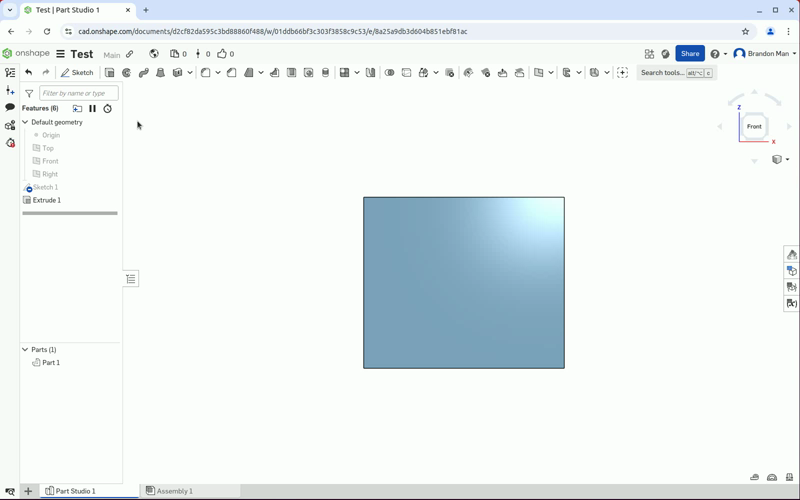
key(shift+h)
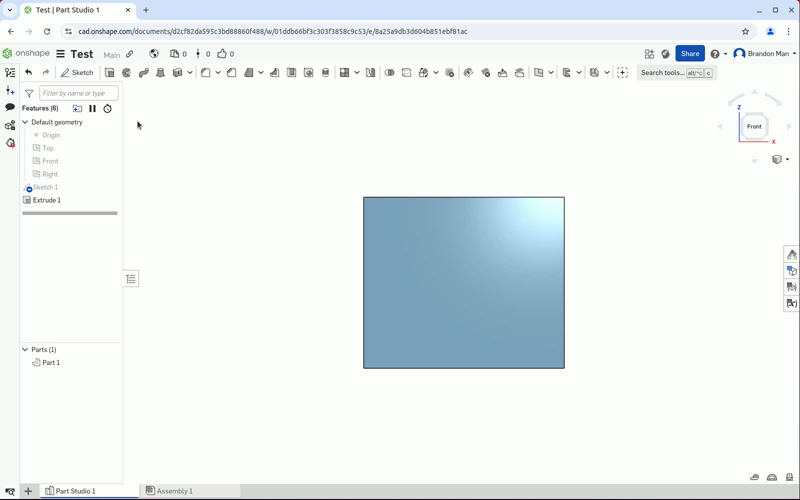
mouse_move(73, 189)
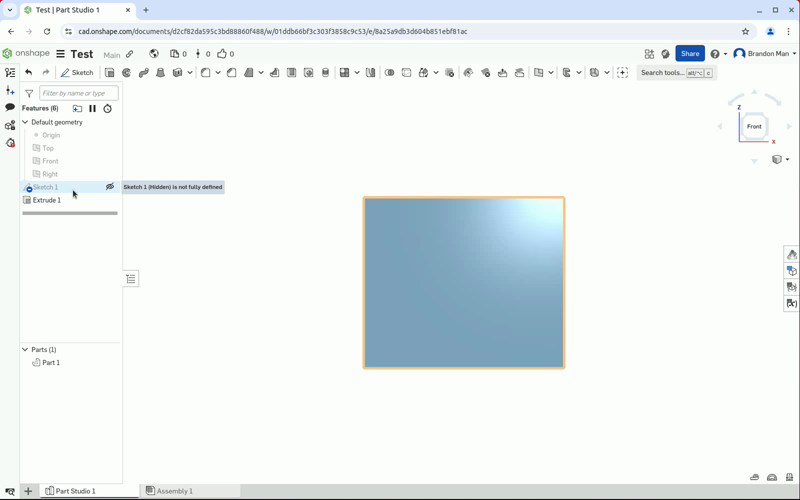
click(73, 189)
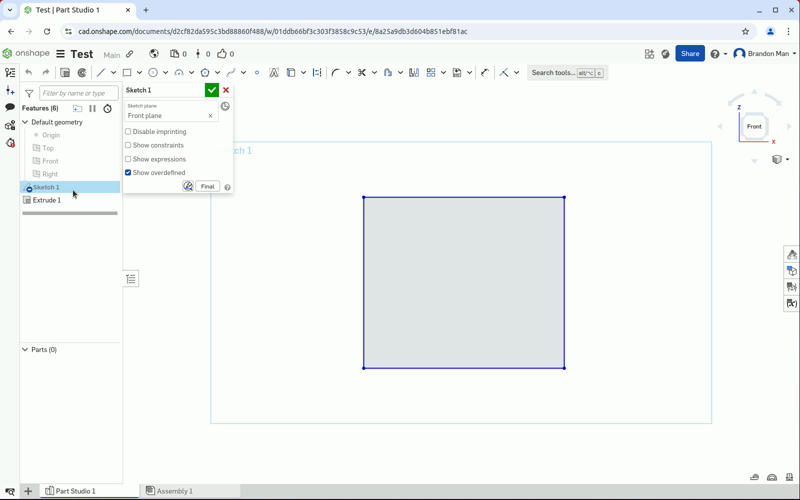
mouse_move(229, 92)
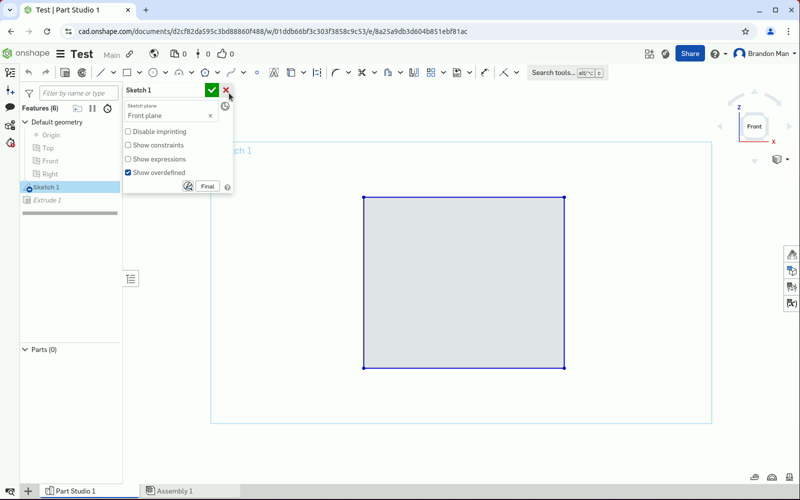
click(229, 92)
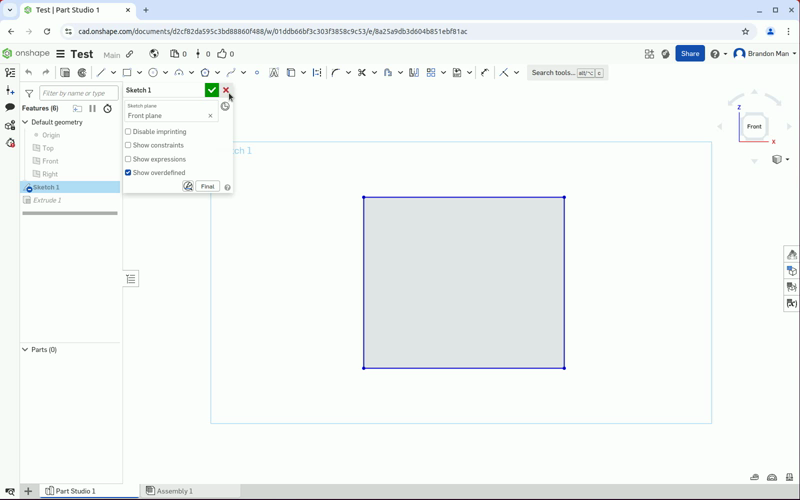
key(shift+s)
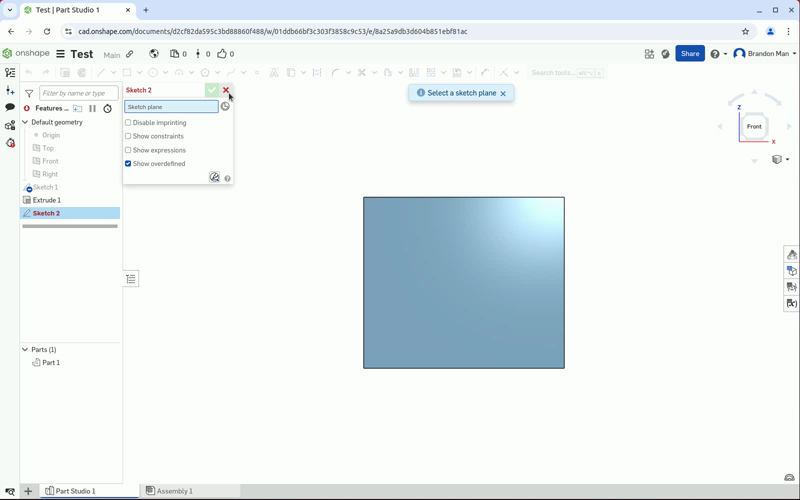
mouse_move(73, 163)
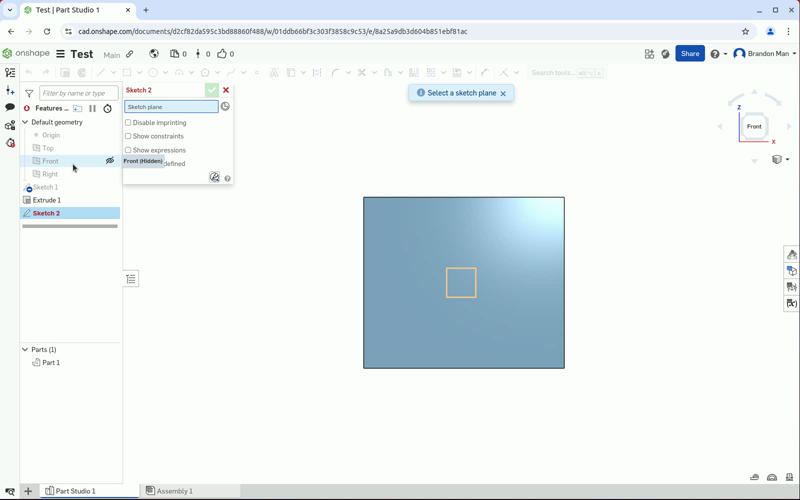
click(73, 163)
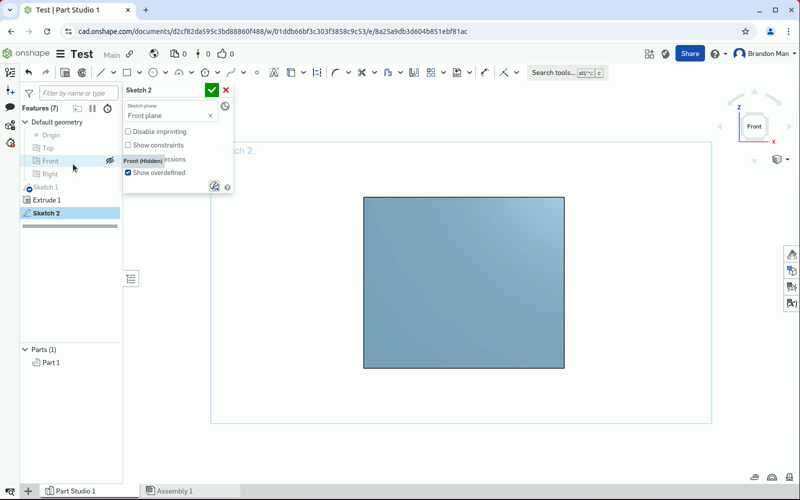
mouse_move(73, 352)
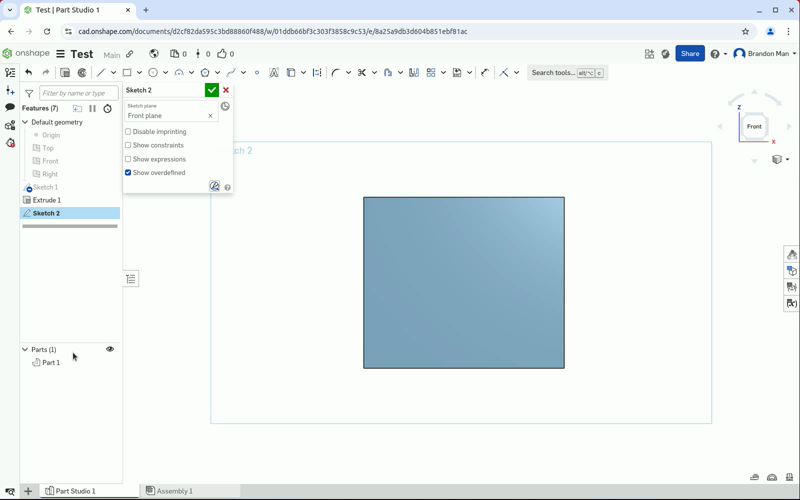
key(y)
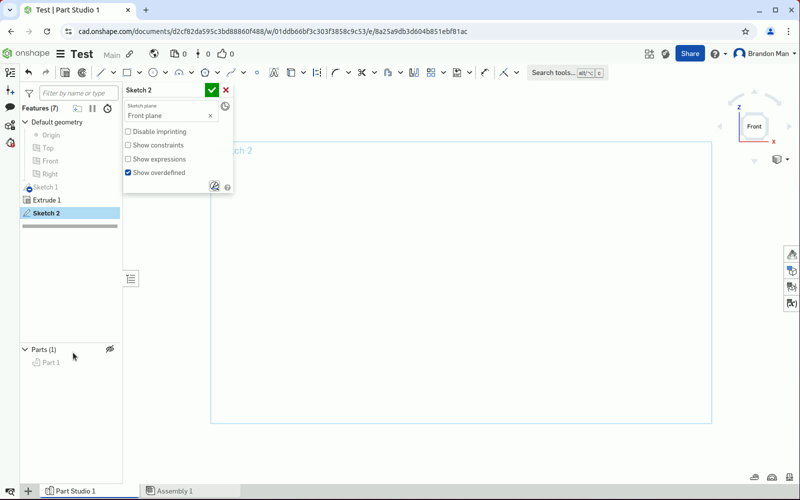
key(l)
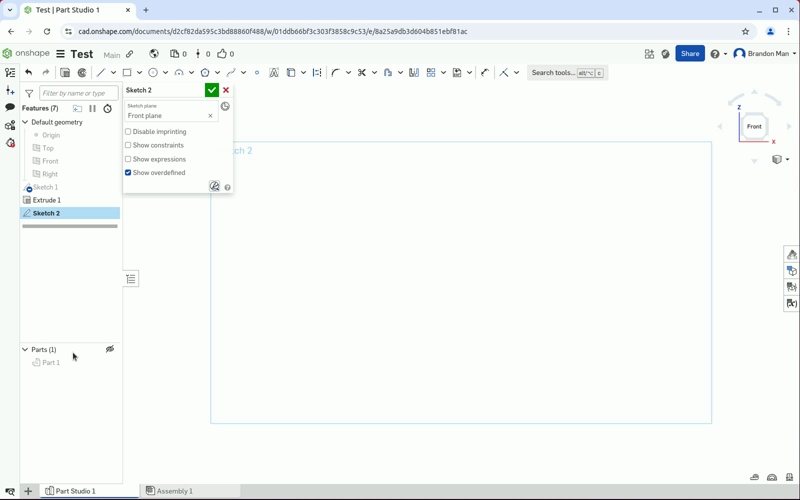
key_down(shift)
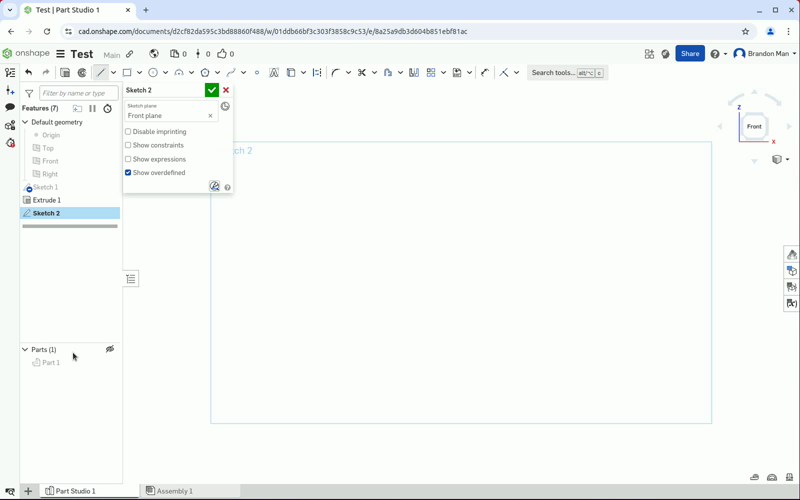
mouse_move(353, 376)
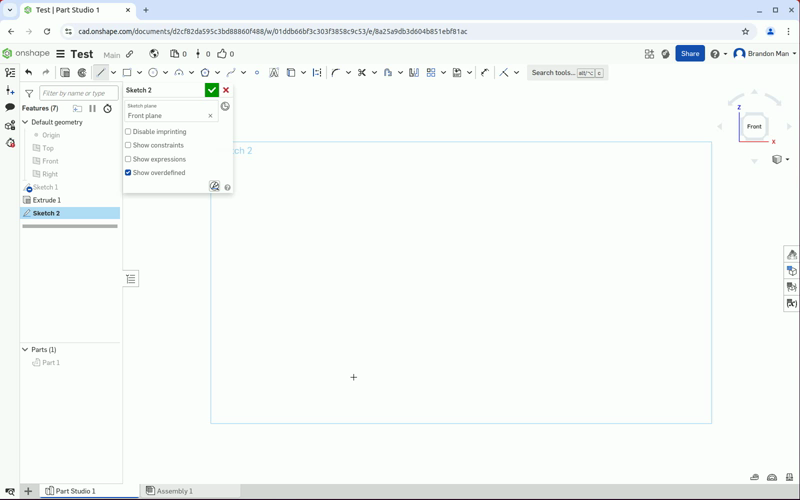
click(353, 376)
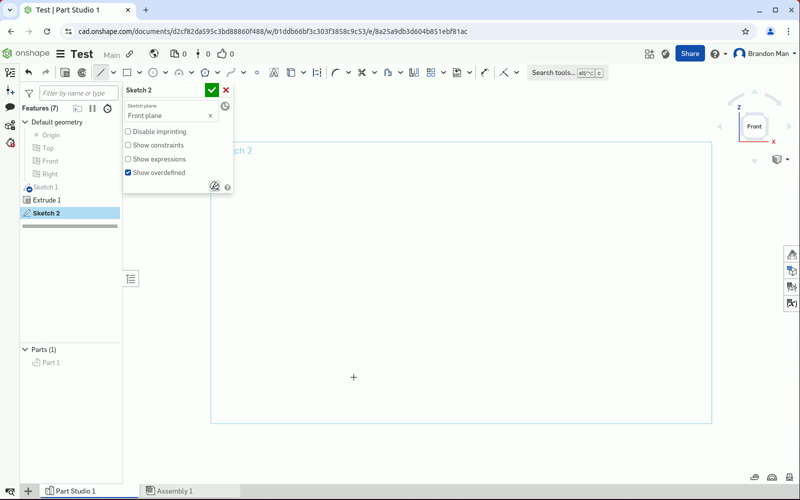
key_up(shift)
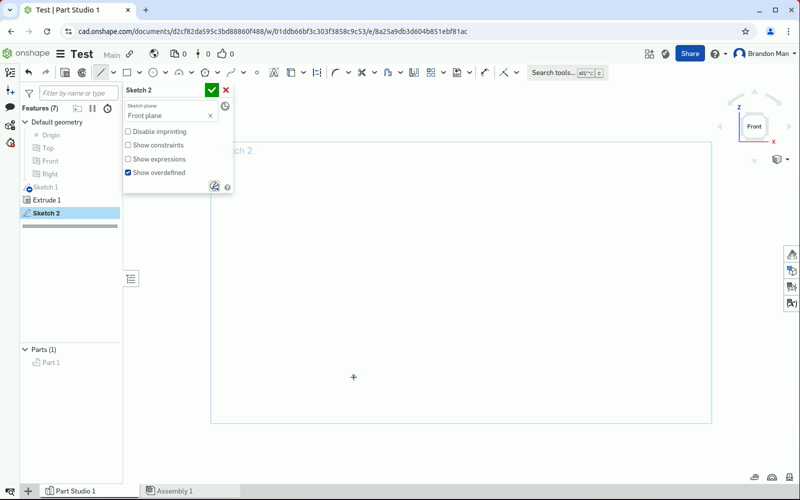
key_down(shift)
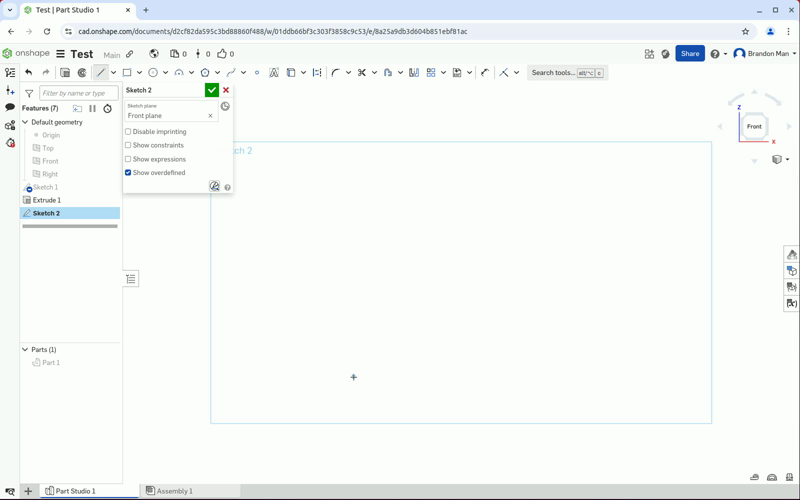
mouse_move(572, 376)
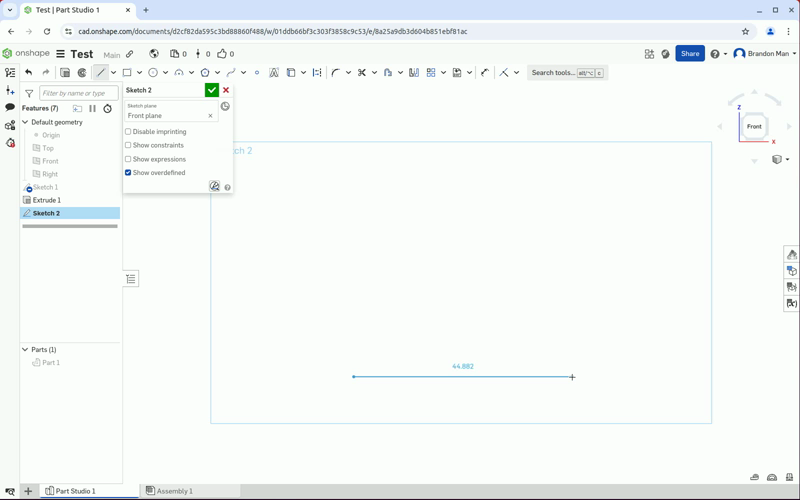
click(572, 376)
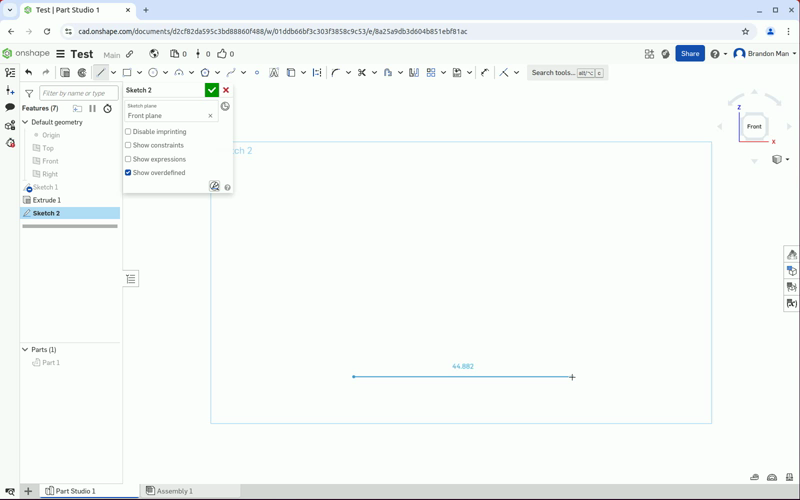
key_up(shift)
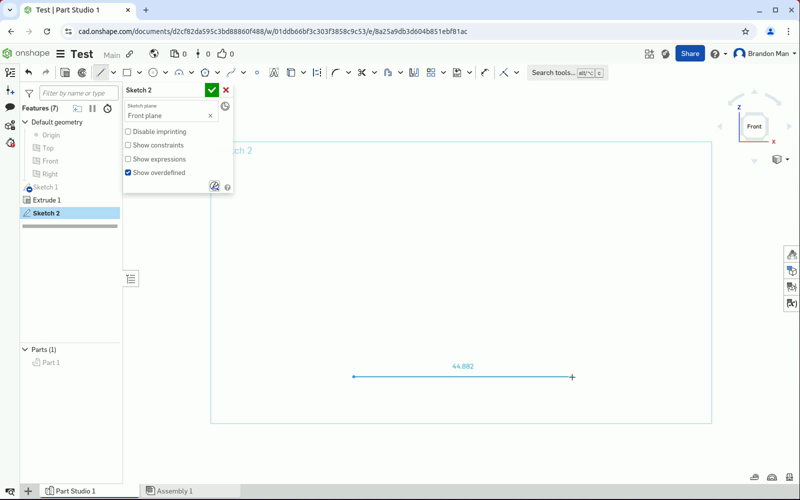
key_down(shift)
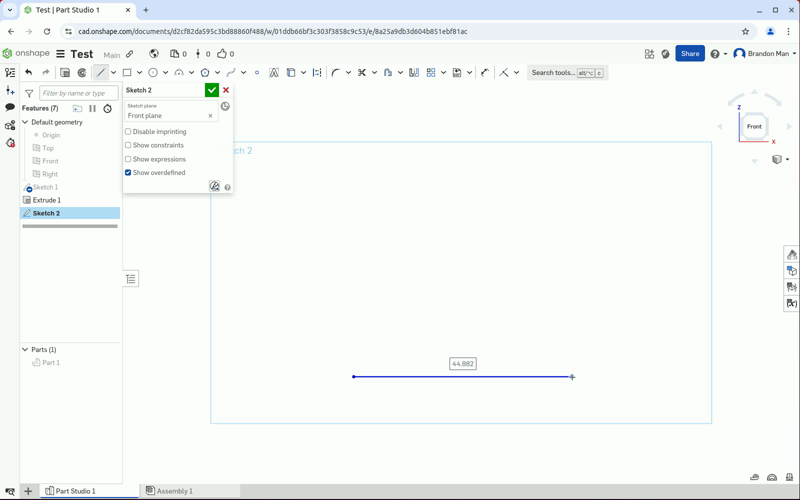
mouse_move(572, 188)
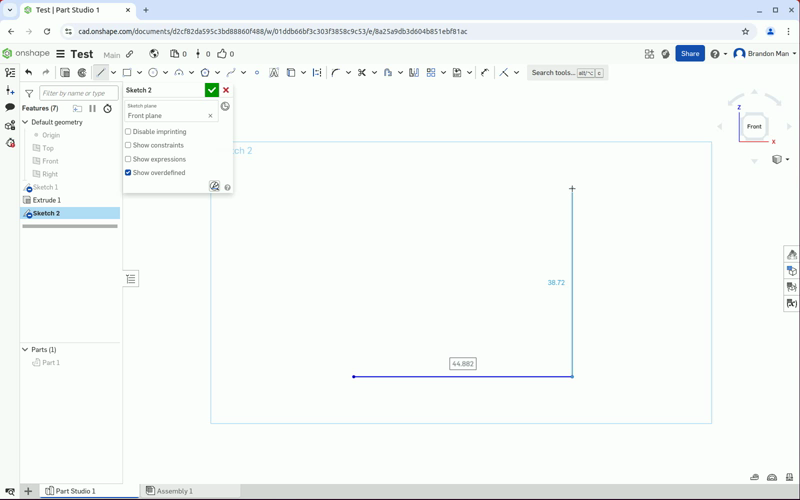
click(572, 188)
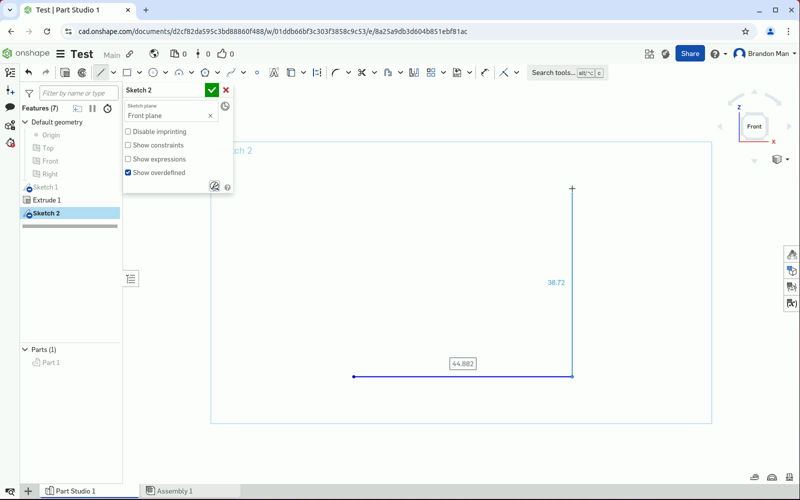
key_up(shift)
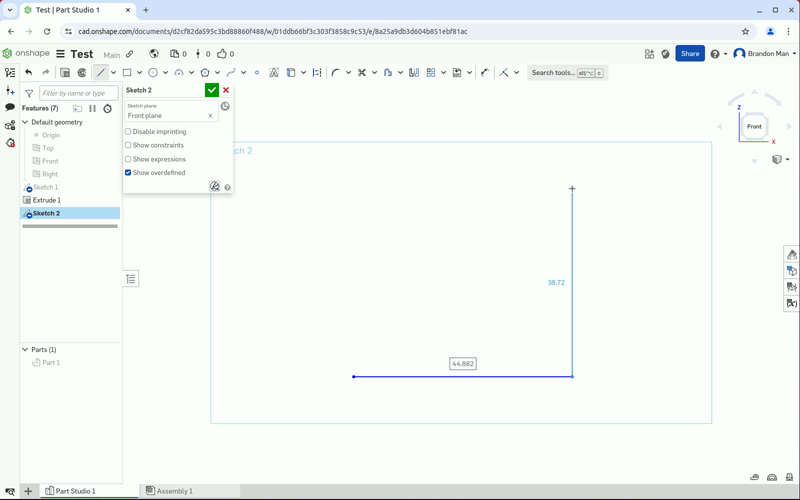
key_down(shift)
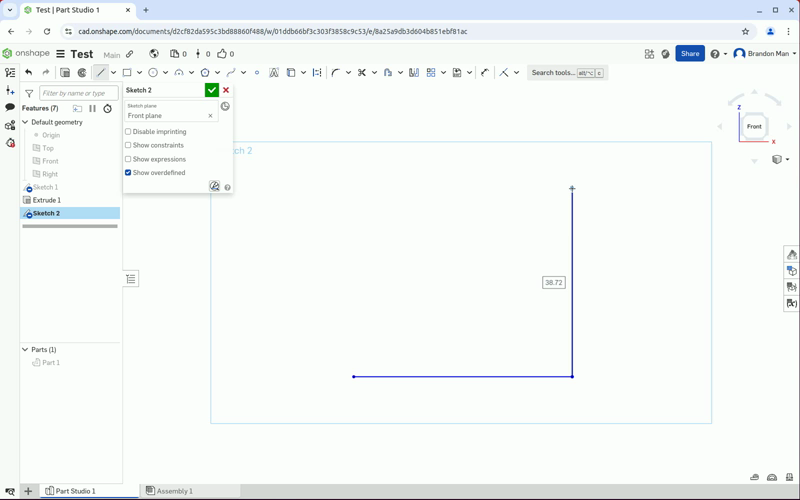
mouse_move(354, 188)
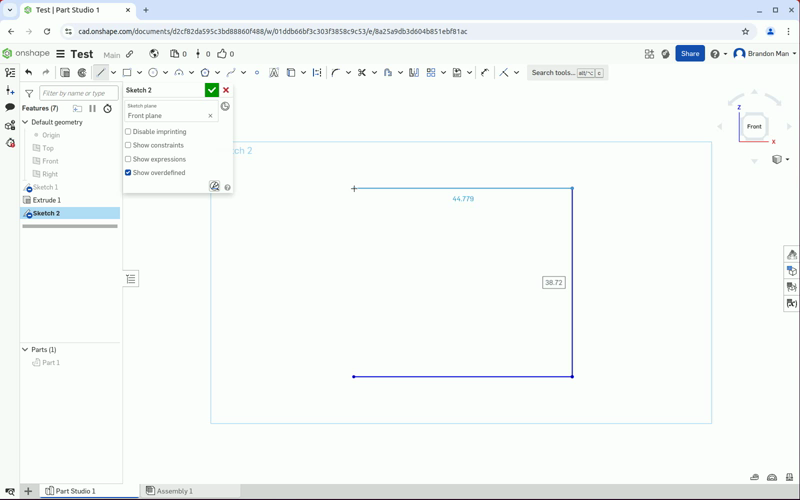
click(354, 188)
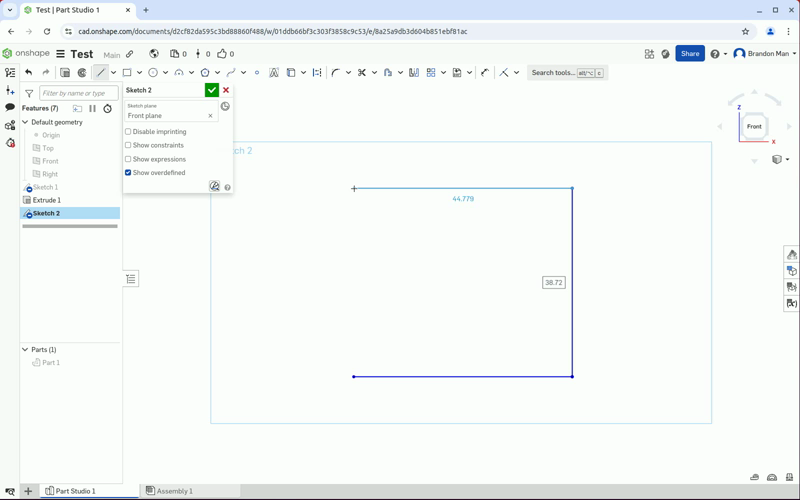
key_up(shift)
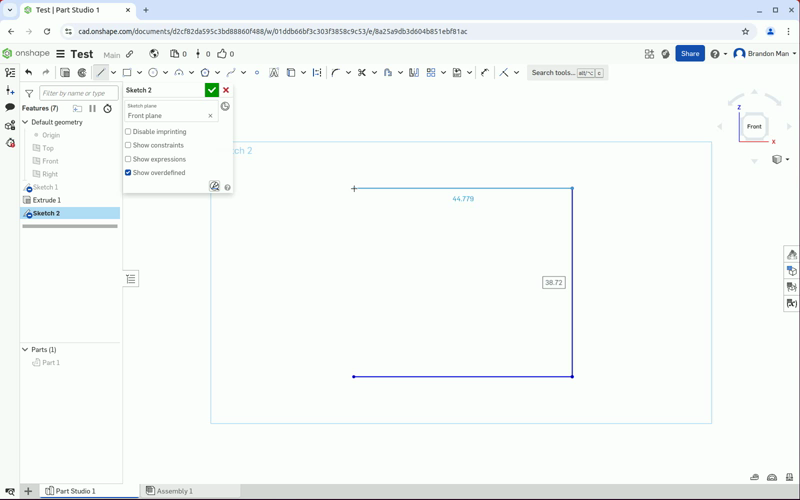
key_down(shift)
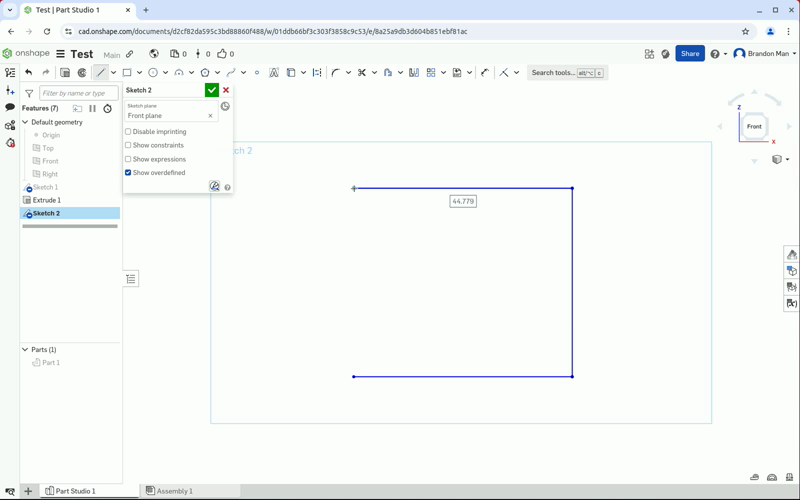
mouse_move(353, 376)
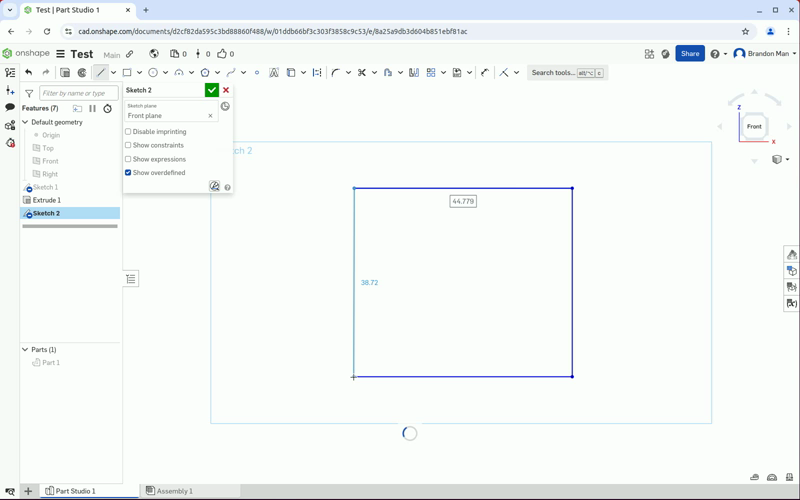
key_up(shift)
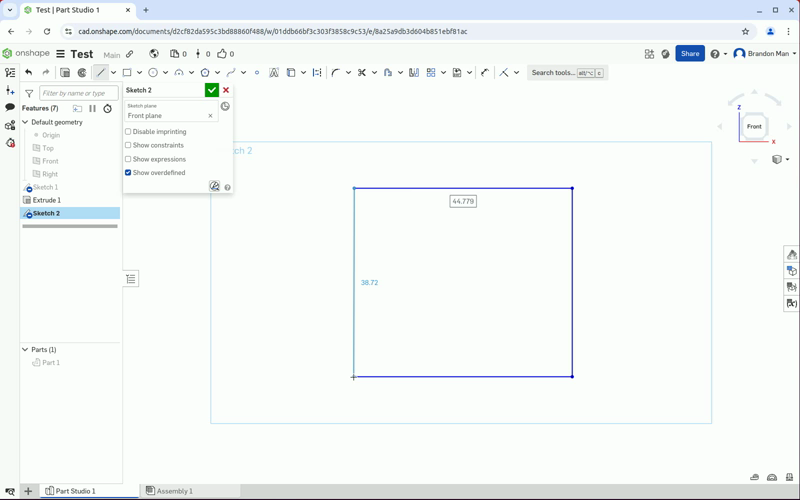
click(353, 376)
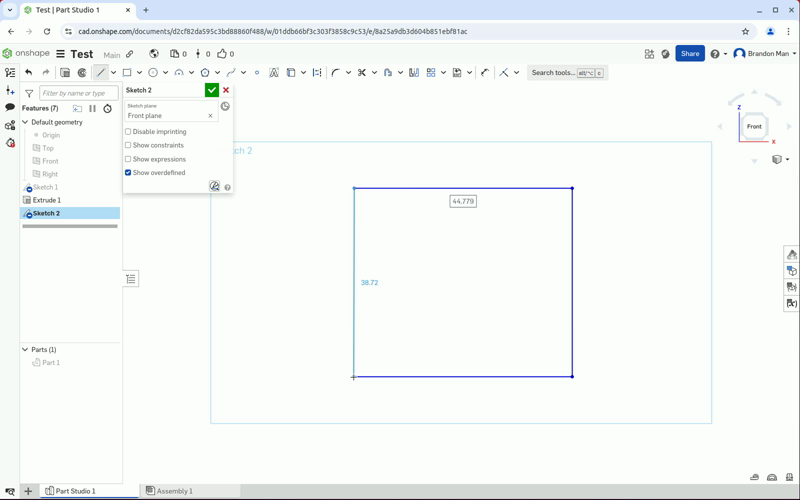
key(esc)
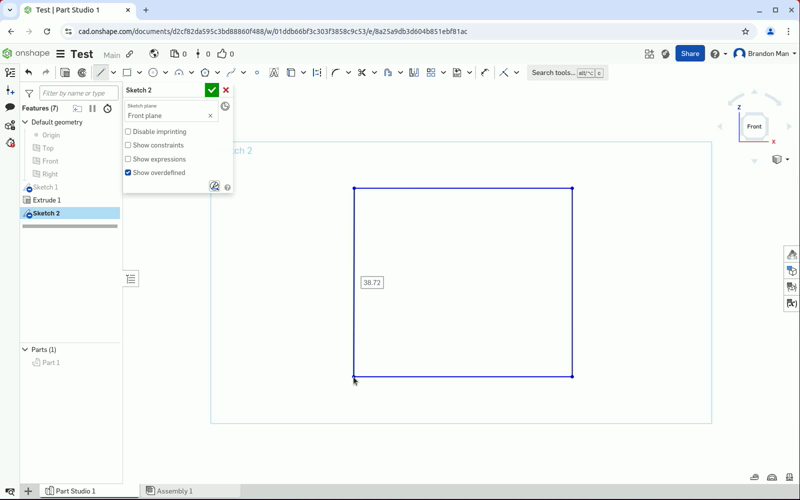
key(l)
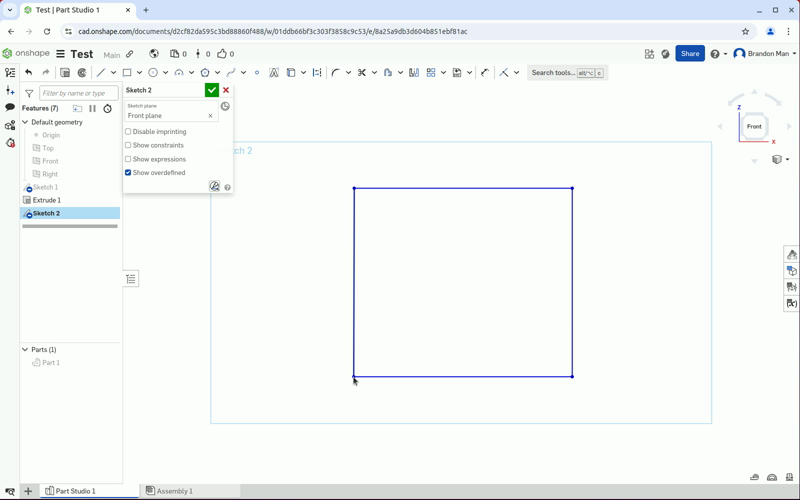
key_down(shift)
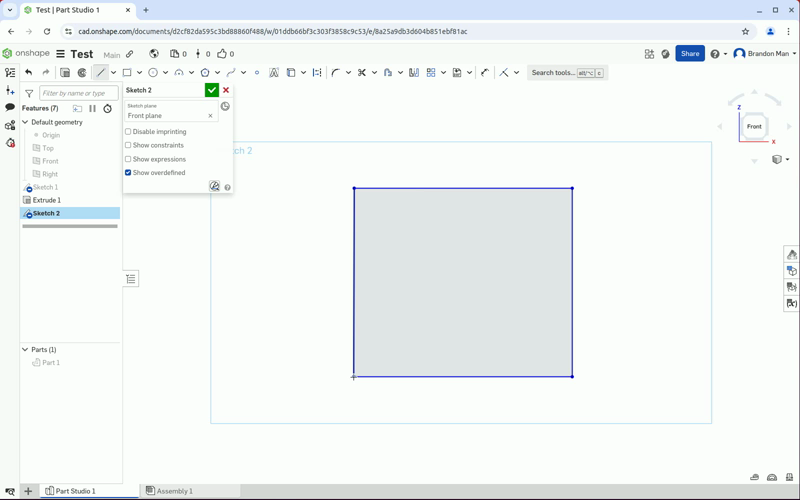
mouse_move(363, 367)
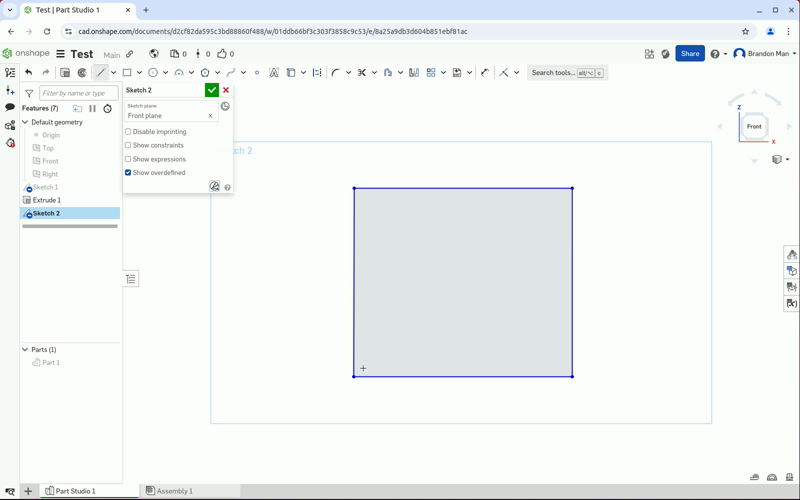
click(363, 367)
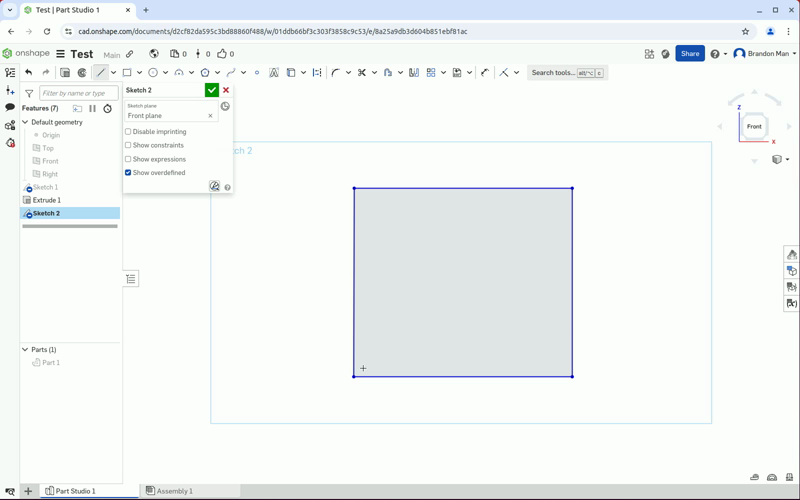
key_up(shift)
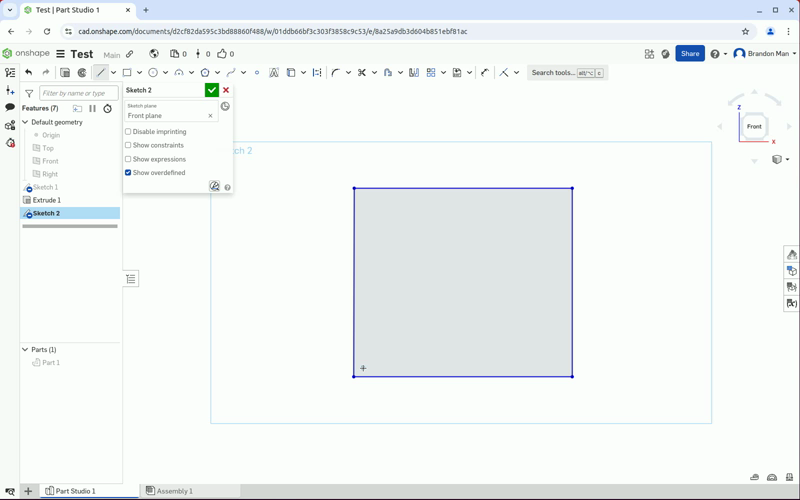
key_down(shift)
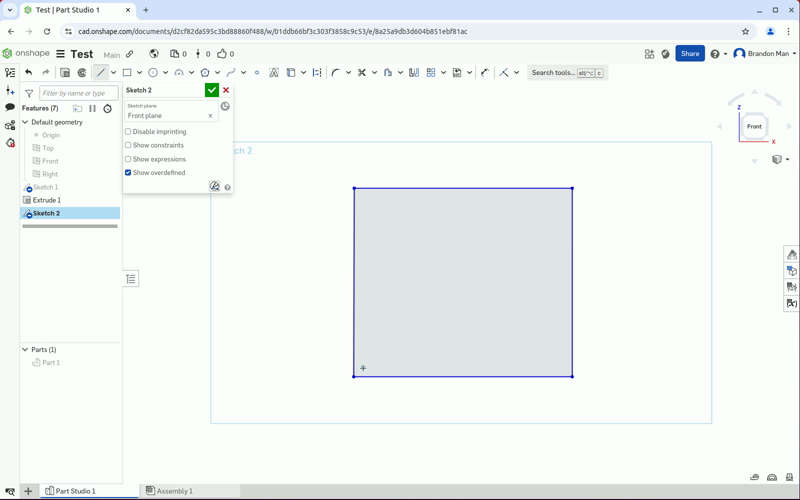
mouse_move(563, 367)
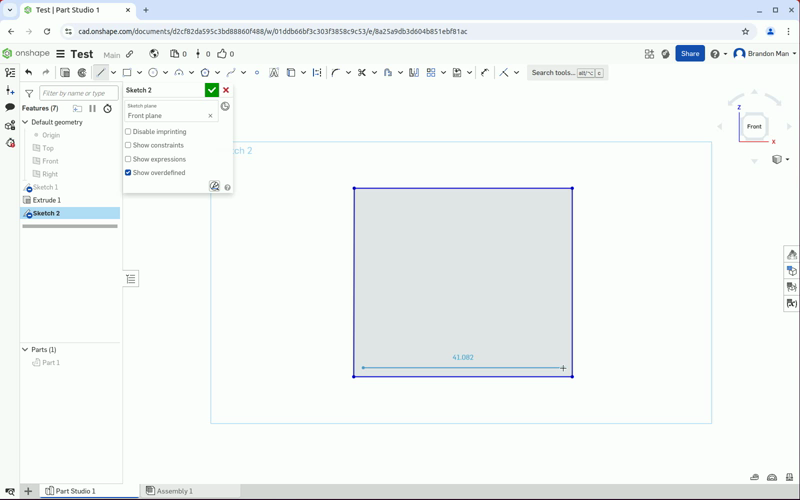
click(563, 367)
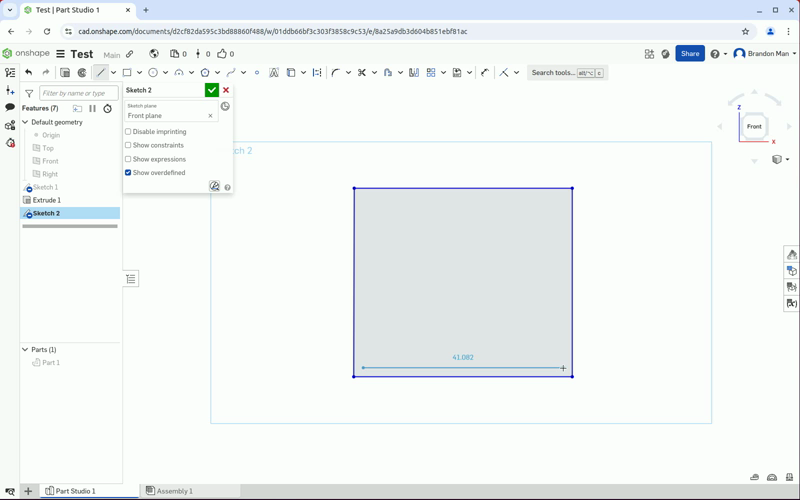
key_up(shift)
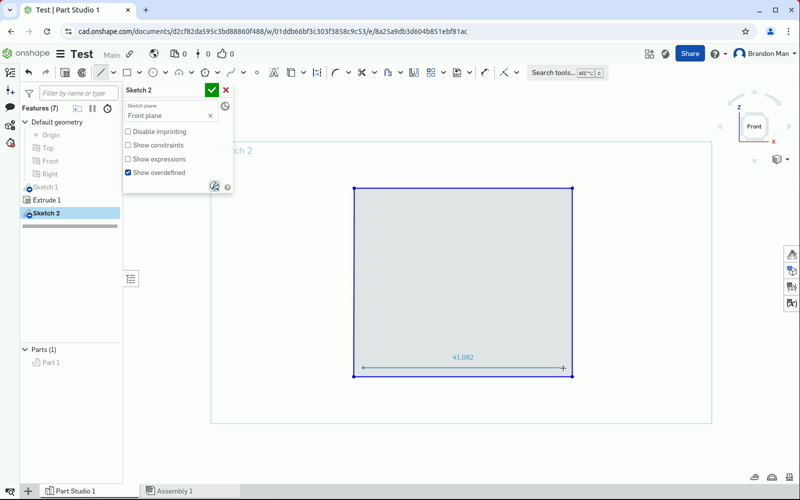
key_down(shift)
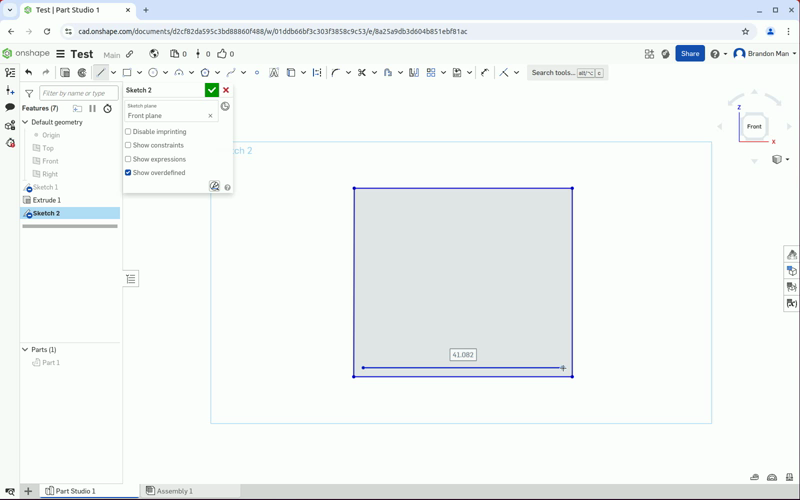
mouse_move(563, 197)
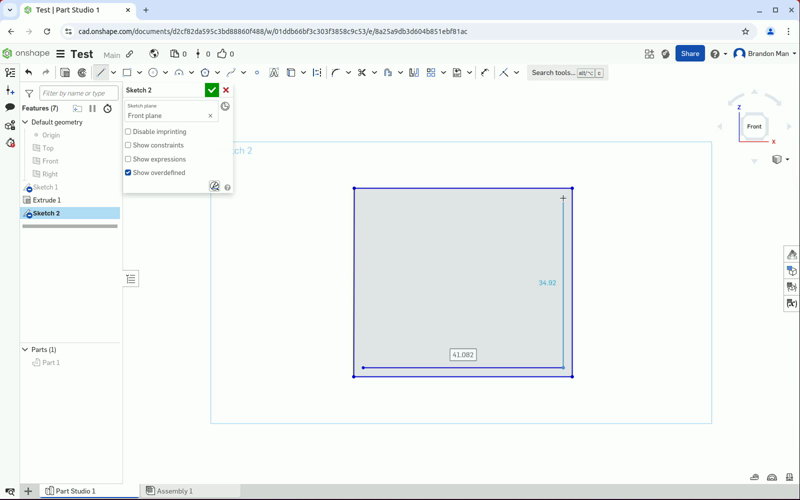
click(563, 197)
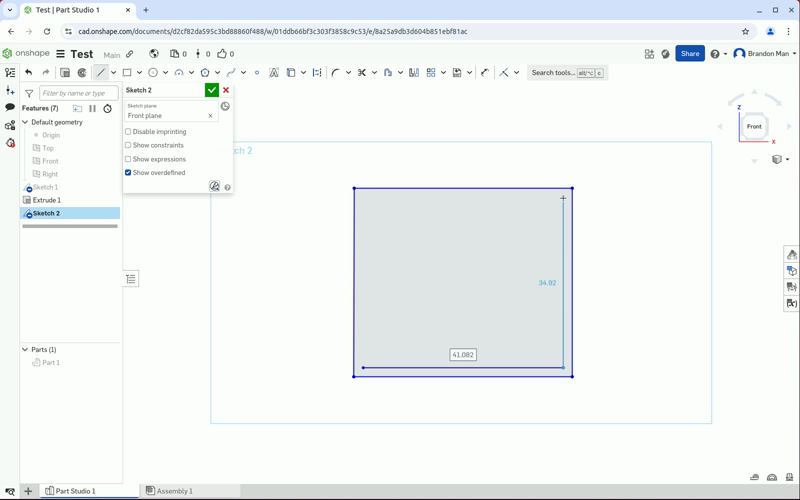
key_up(shift)
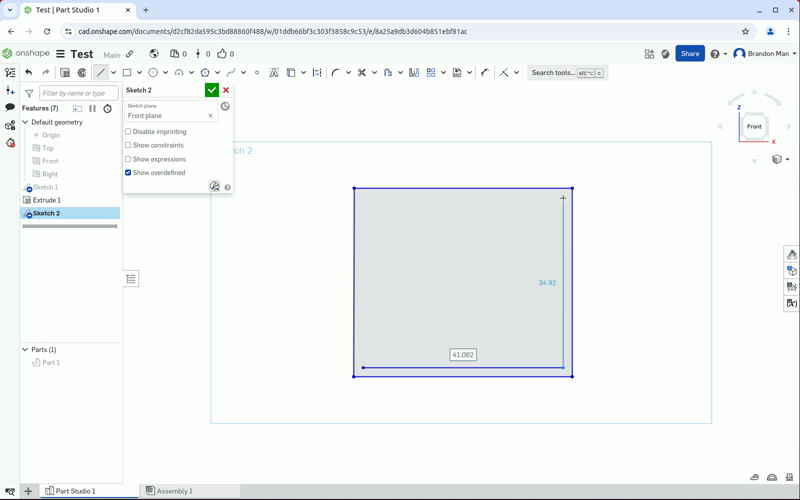
key_down(shift)
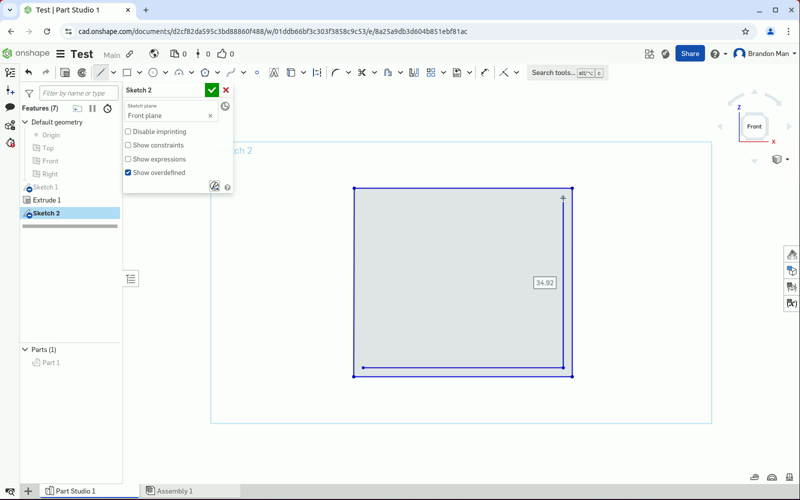
mouse_move(363, 197)
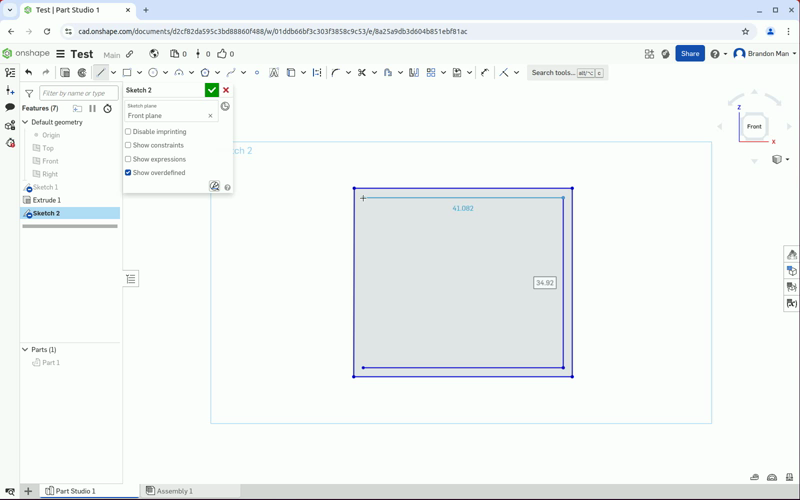
click(363, 197)
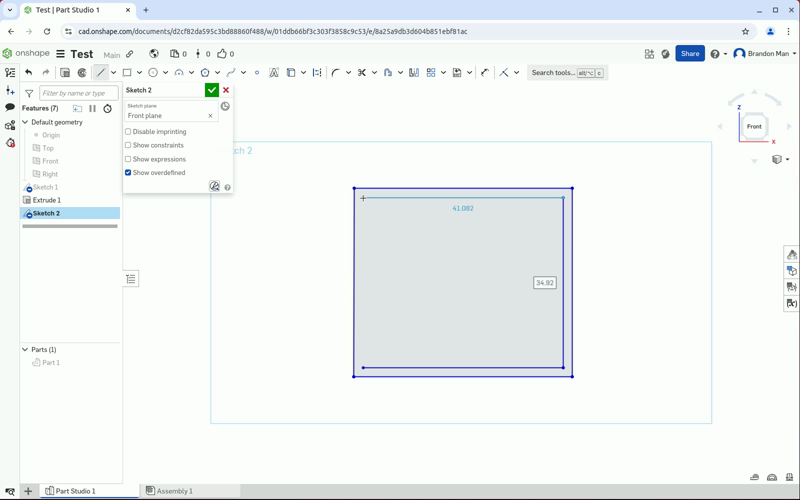
key_up(shift)
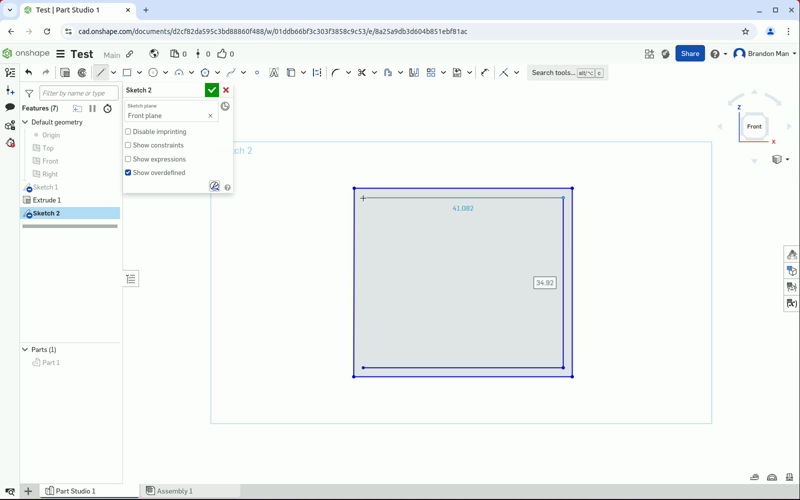
key_down(shift)
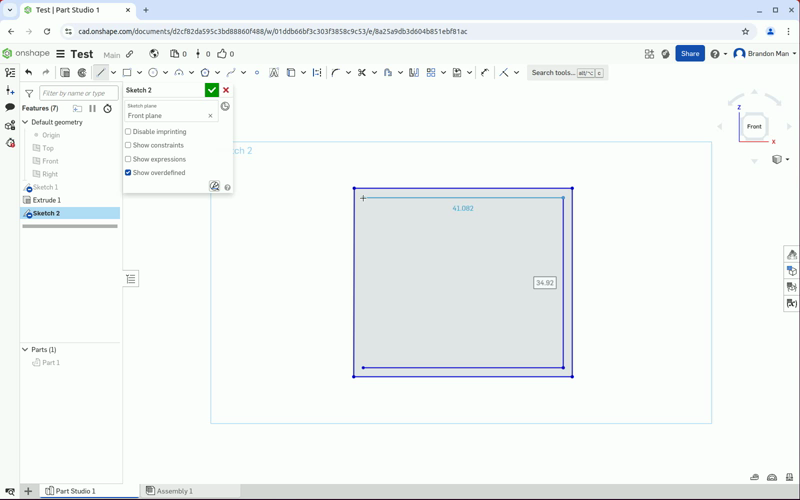
mouse_move(363, 367)
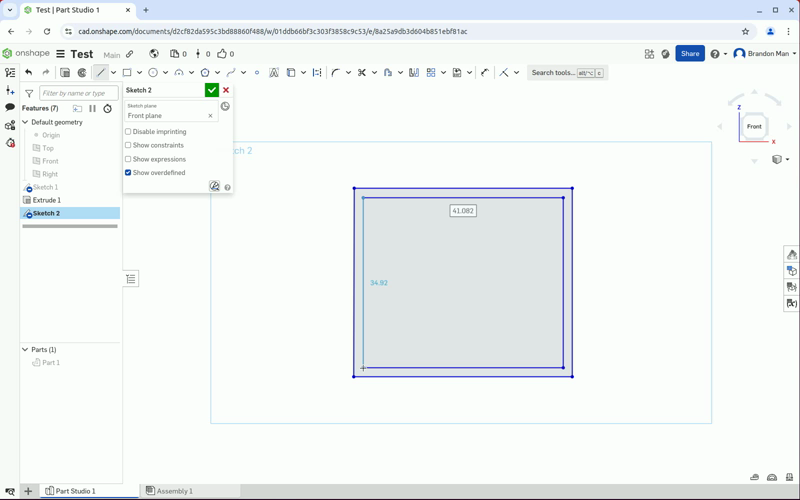
key_up(shift)
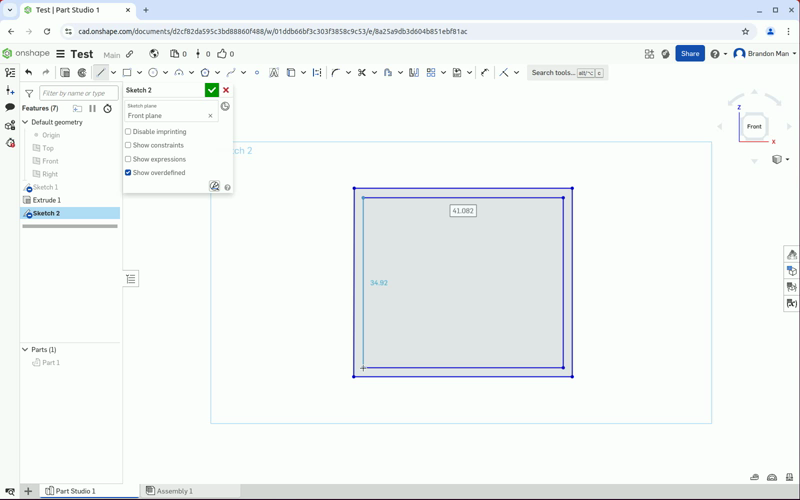
click(363, 367)
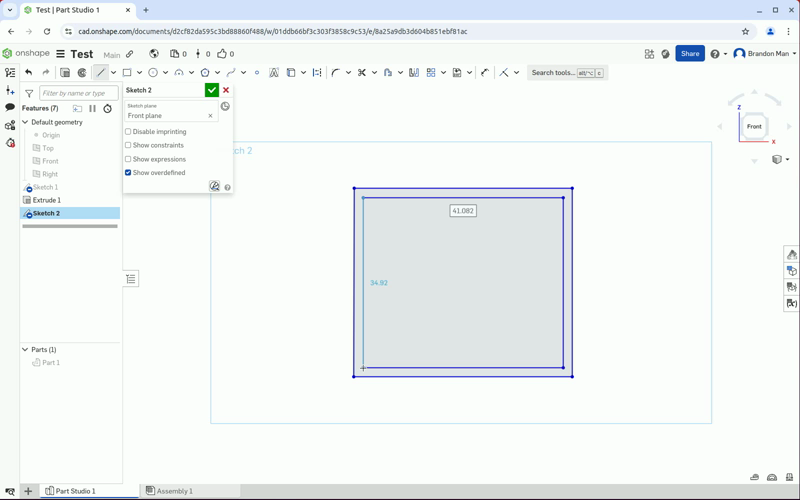
key(esc)
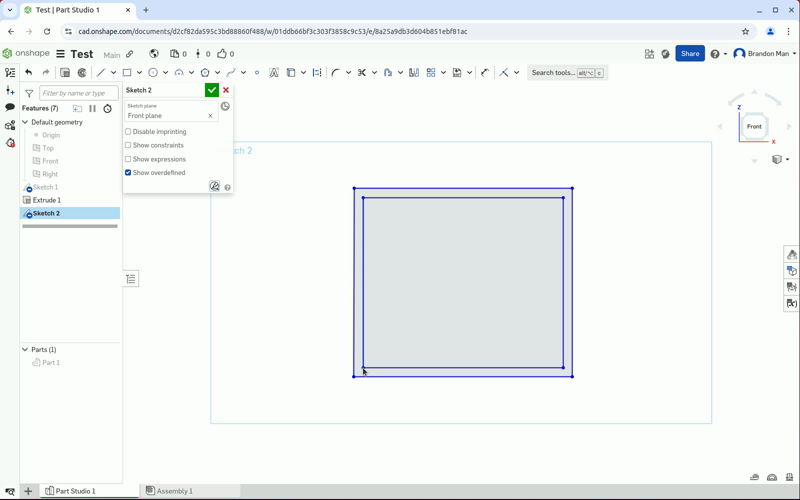
mouse_move(567, 369)
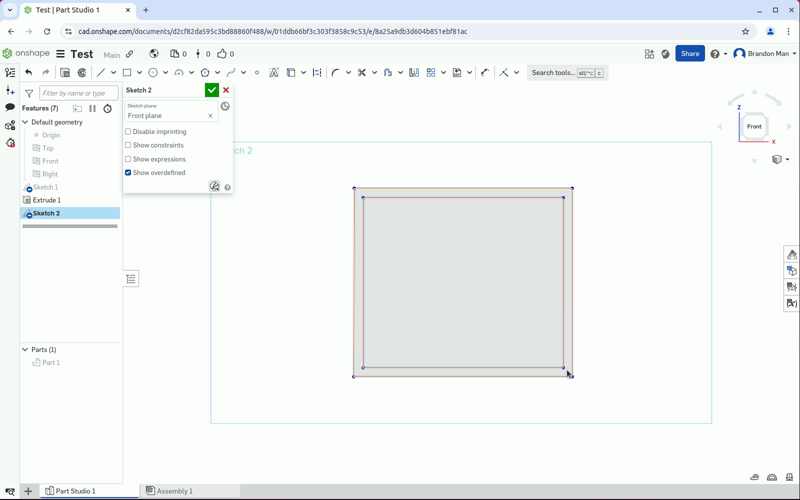
click(567, 369)
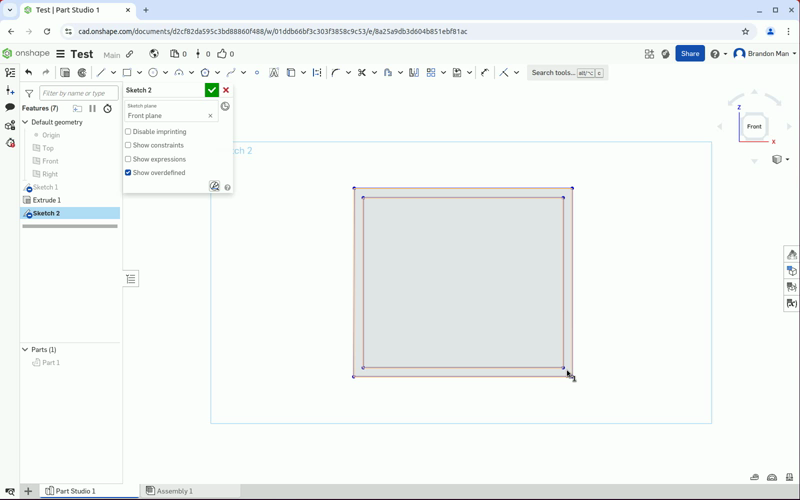
mouse_move(73, 352)
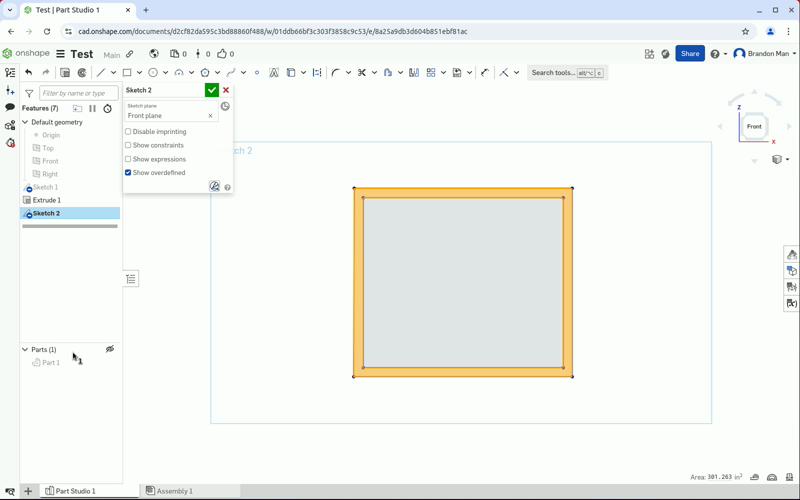
key(shift+y)
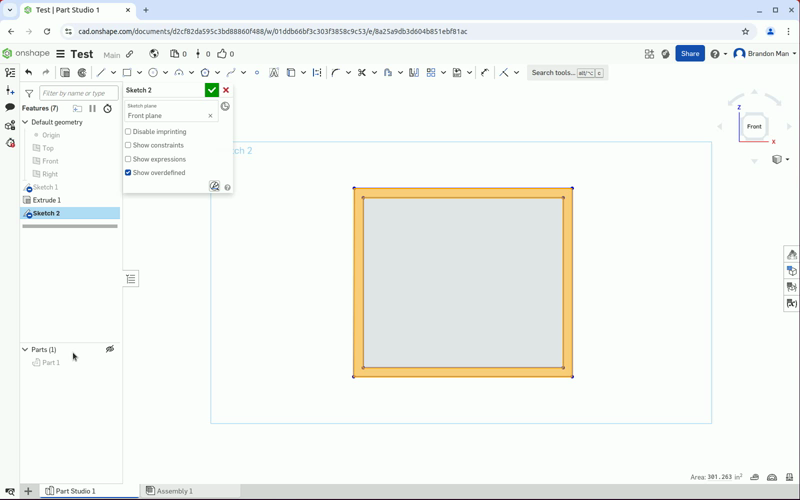
key(shift+e)
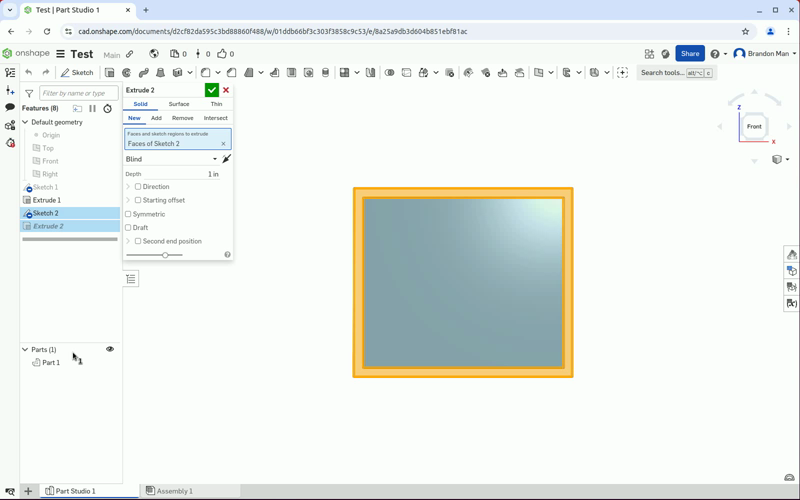
mouse_move(143, 106)
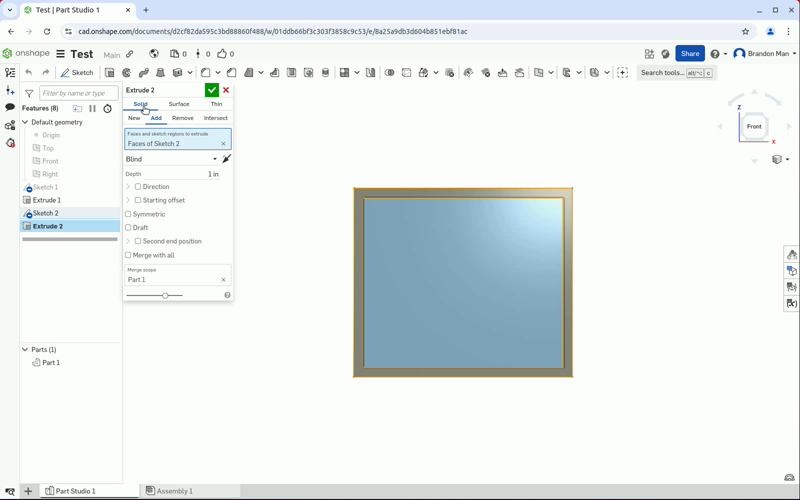
click(143, 106)
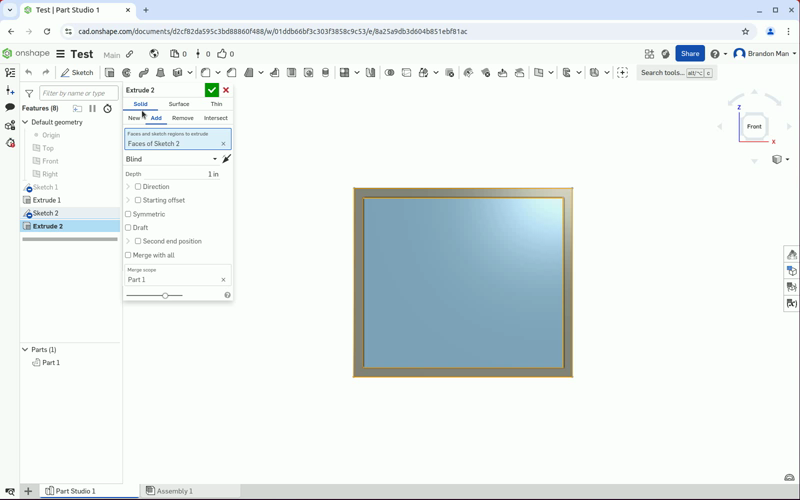
mouse_move(137, 120)
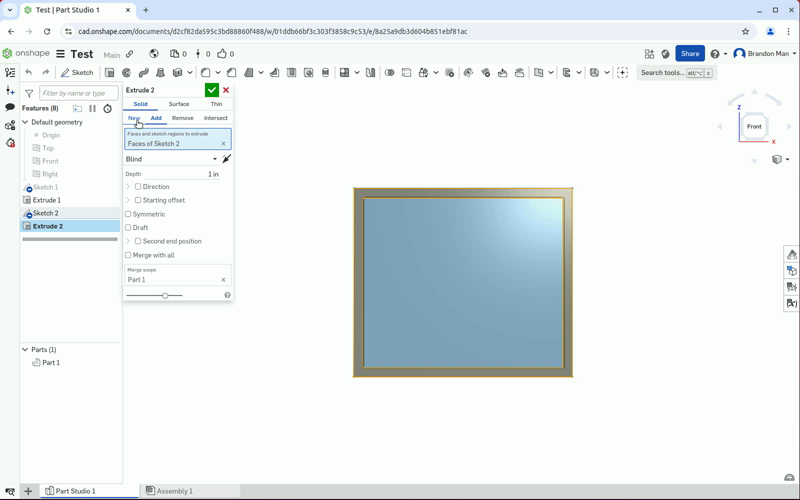
click(137, 120)
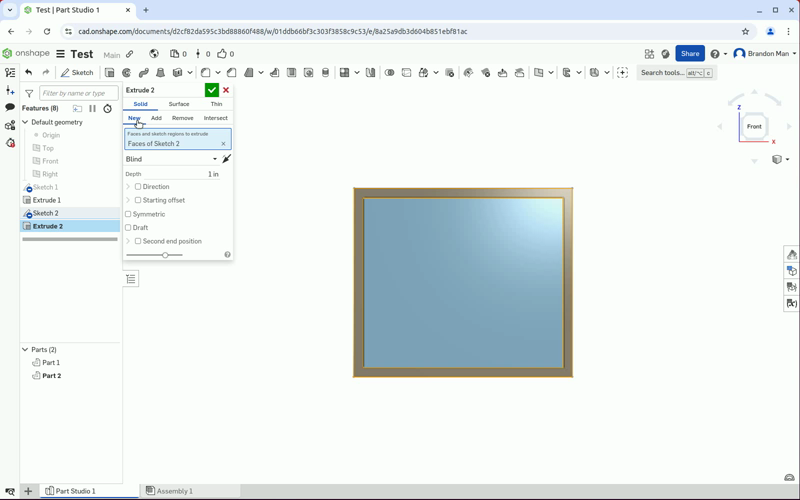
key(tab, 4)
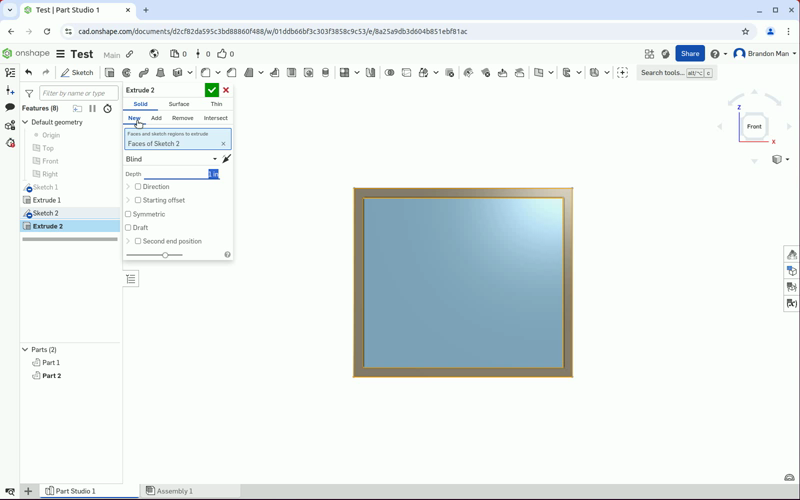
text(22.868)
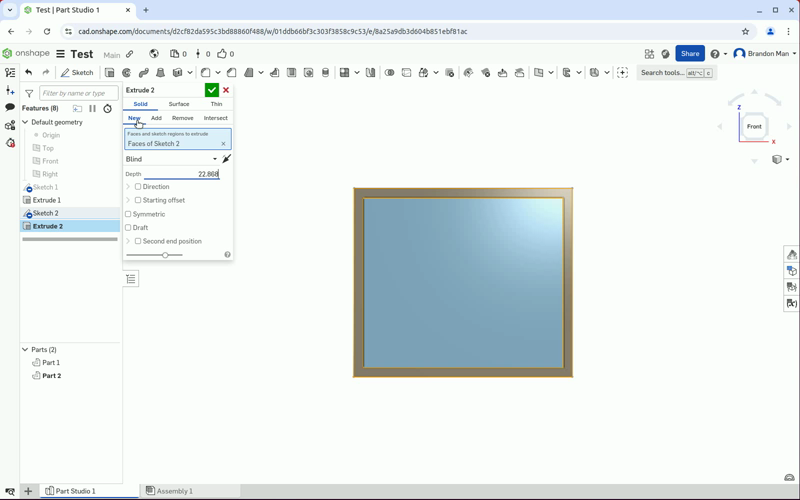
key(enter)
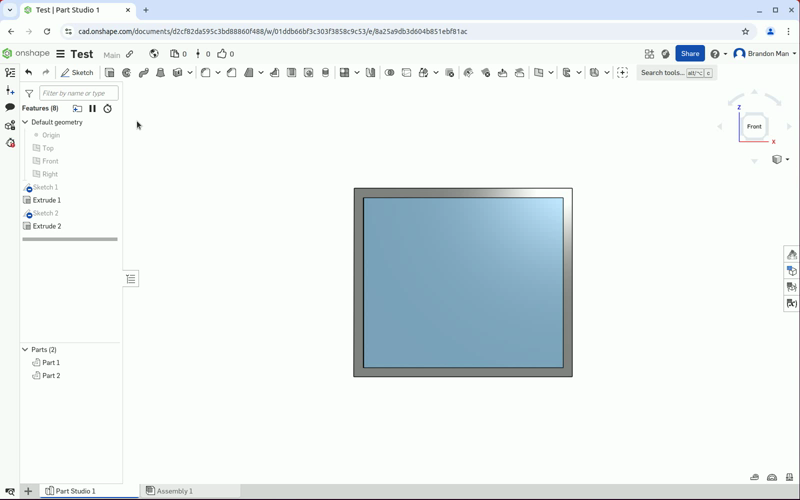
key(shift+h)
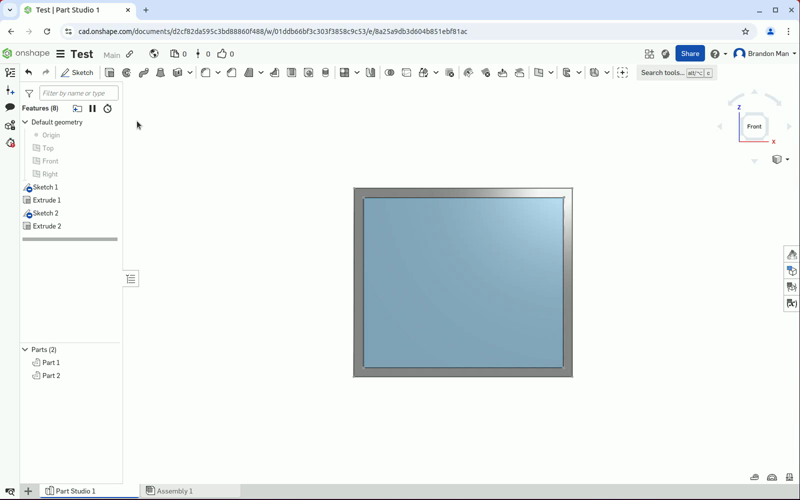
key(shift+h)
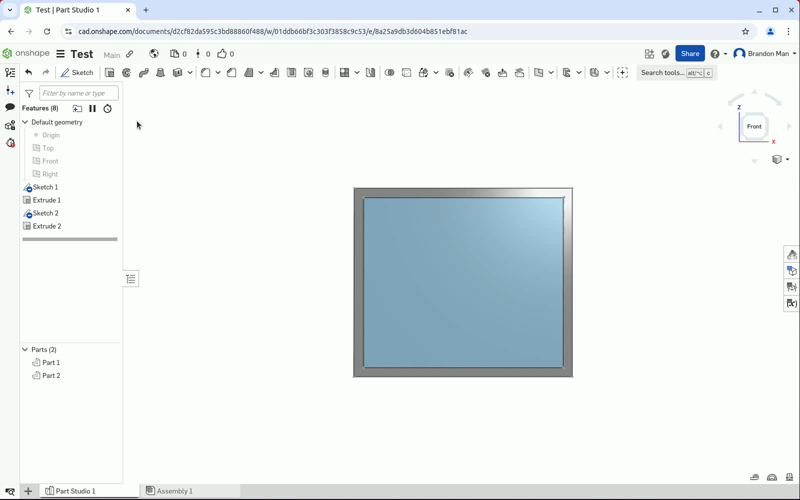
key(shift+7)
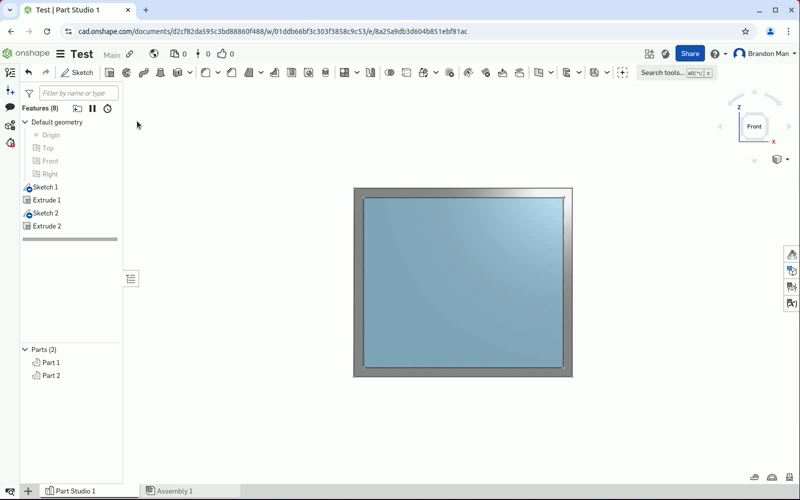
key(left, 2)
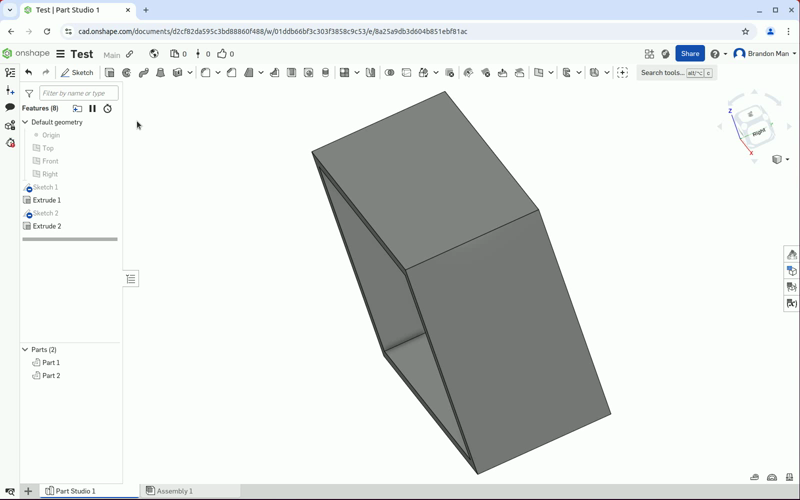
key(down, 2)
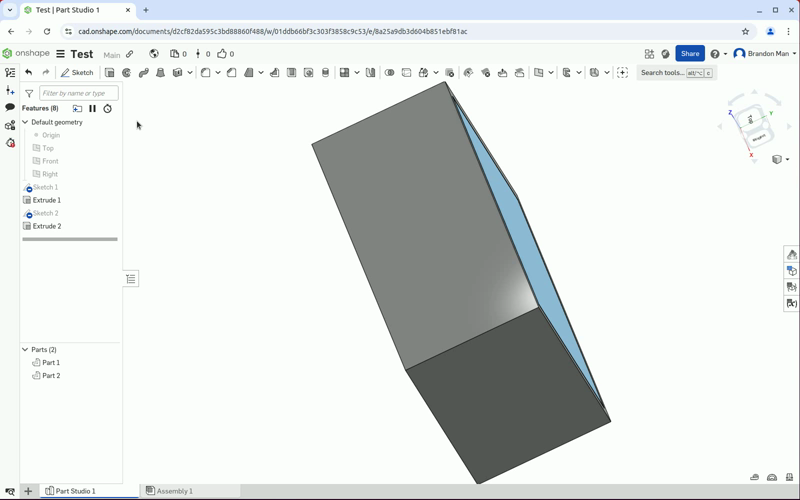
key(up, 2)
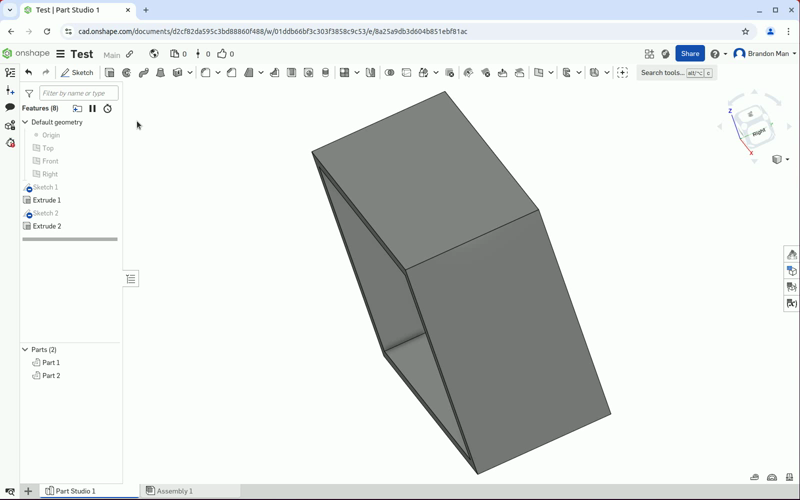
key(right, 2)
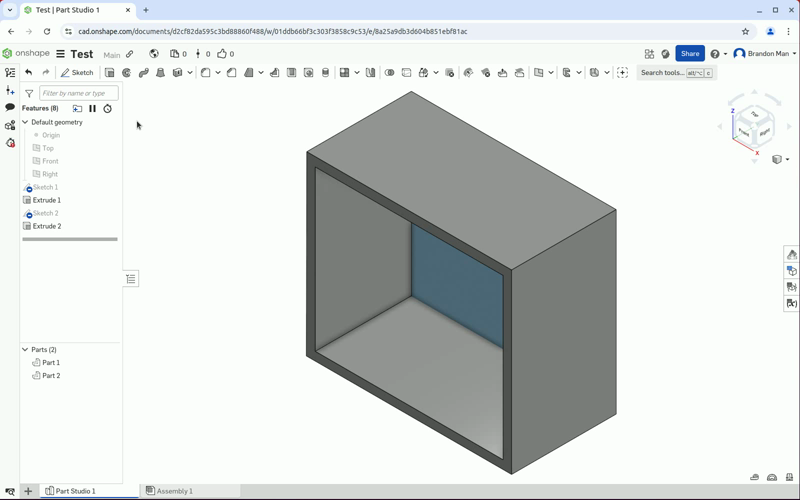
mouse_move(73, 189)
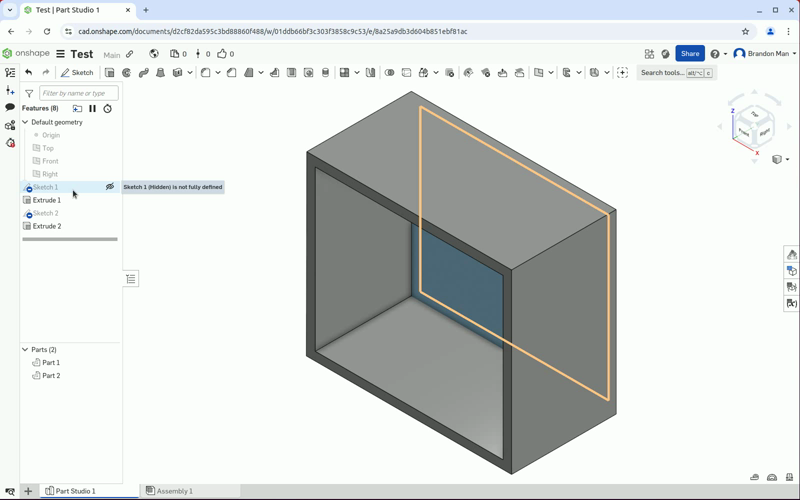
click(73, 189)